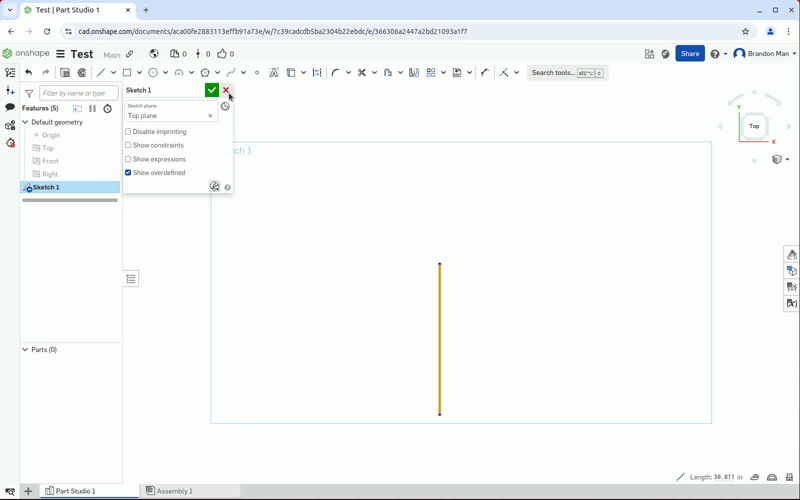
key(shift+h)
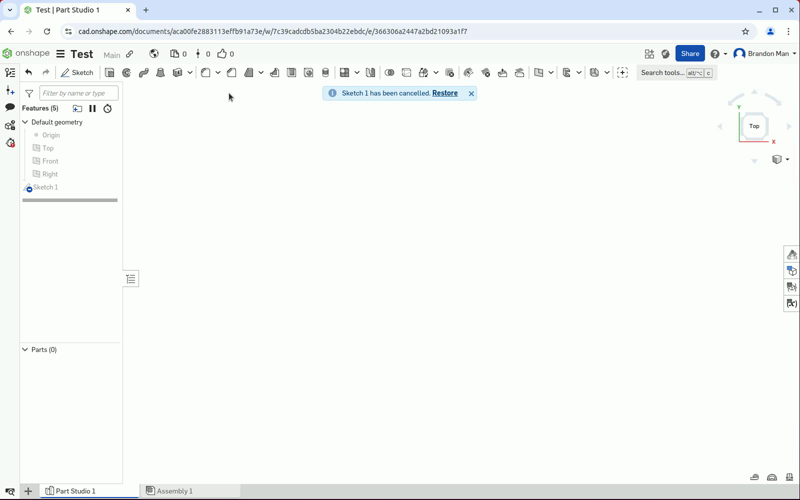
mouse_move(73, 352)
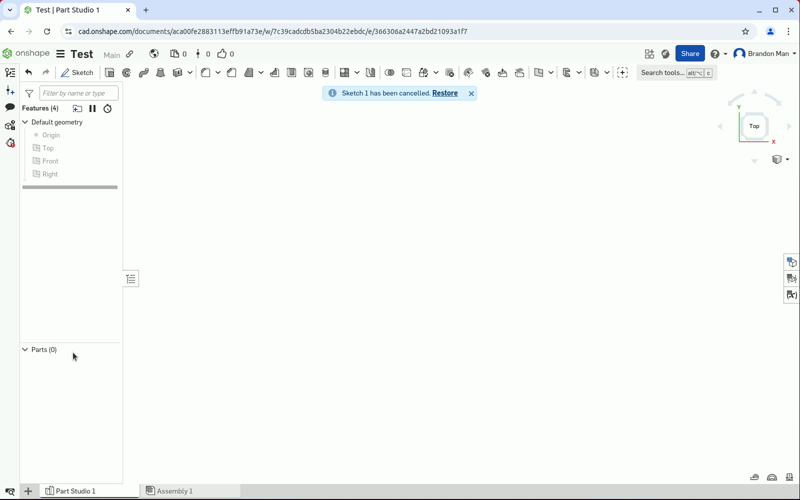
key(y)
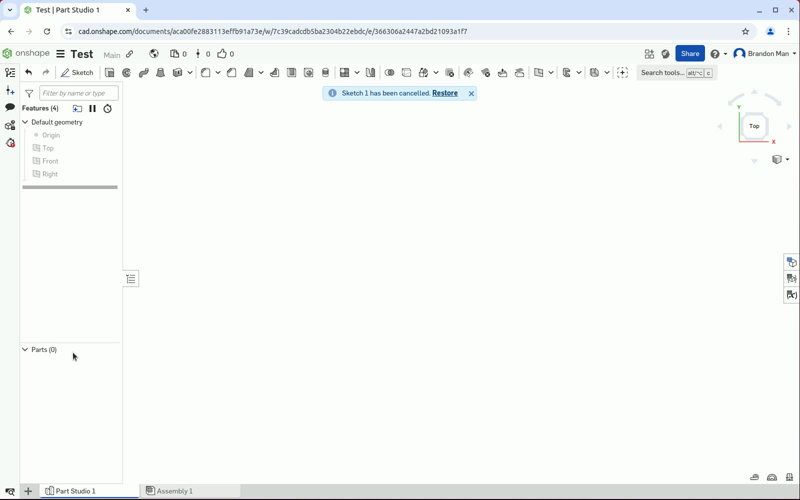
key(shift+p)
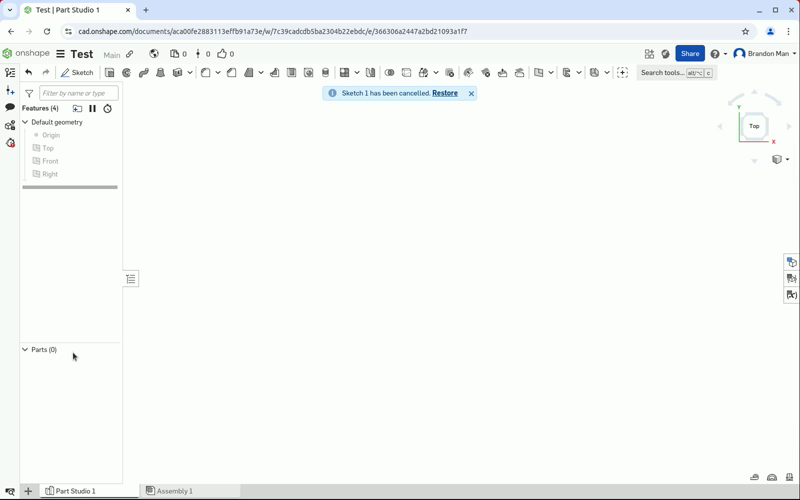
key(space)
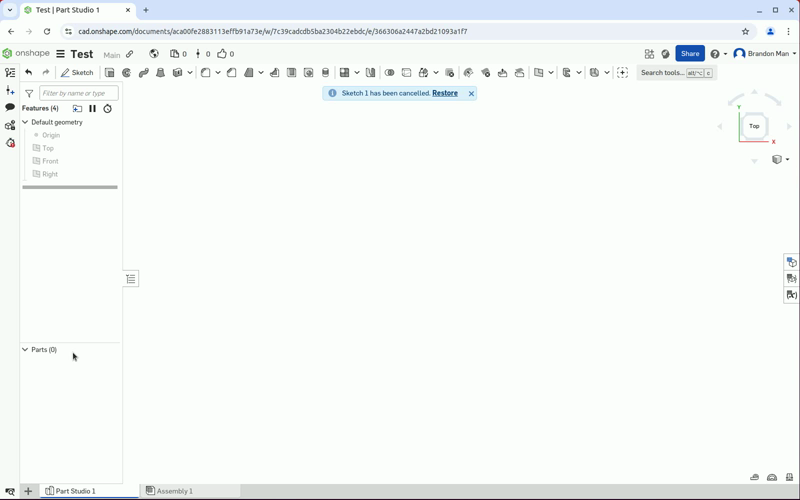
key_down(shift)
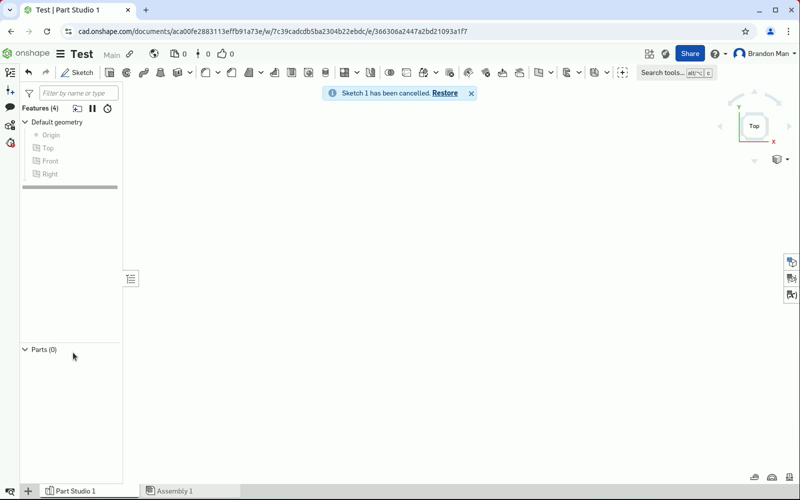
key(up)
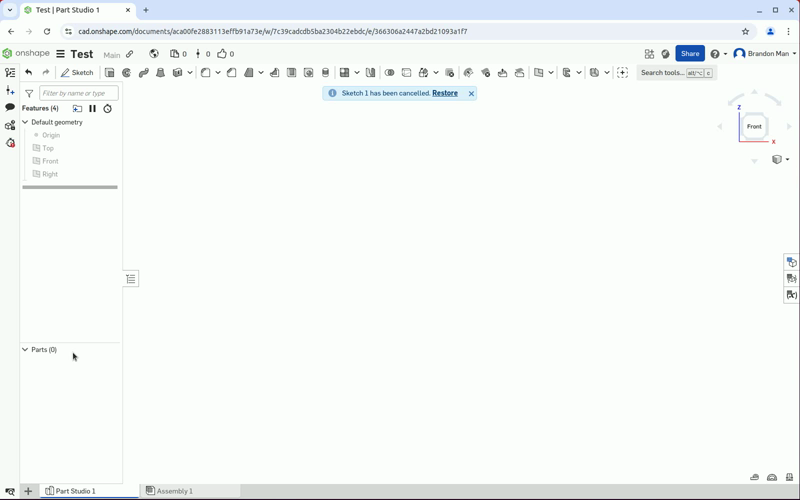
key_up(shift)
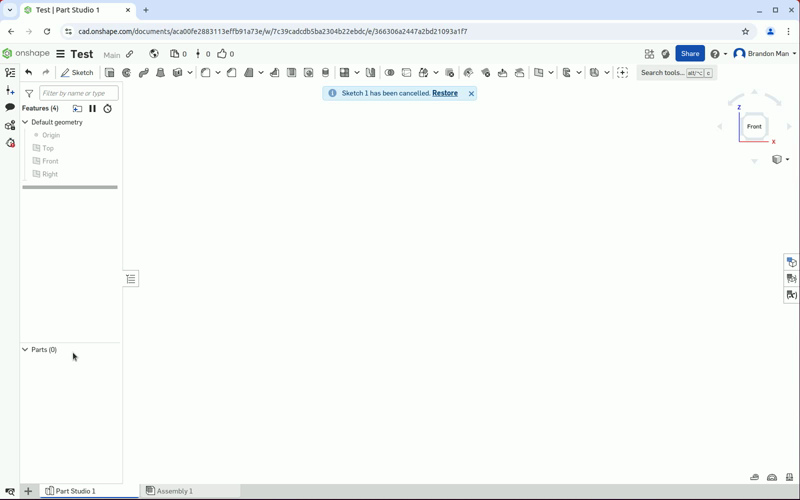
mouse_move(73, 352)
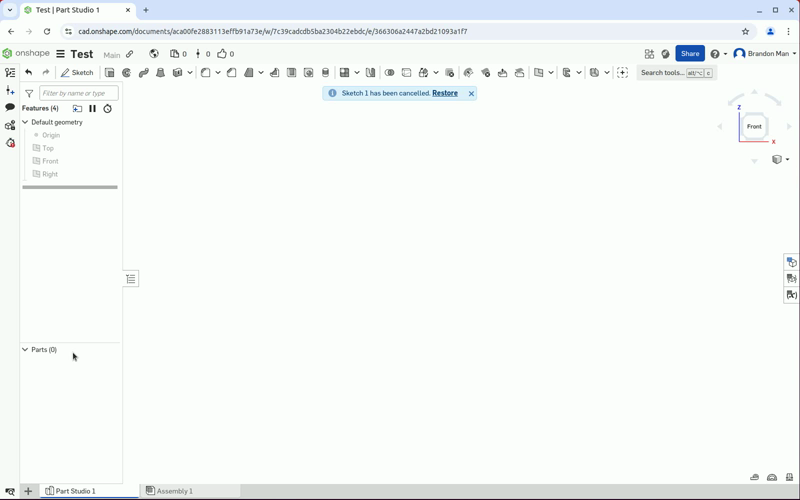
key(shift+y)
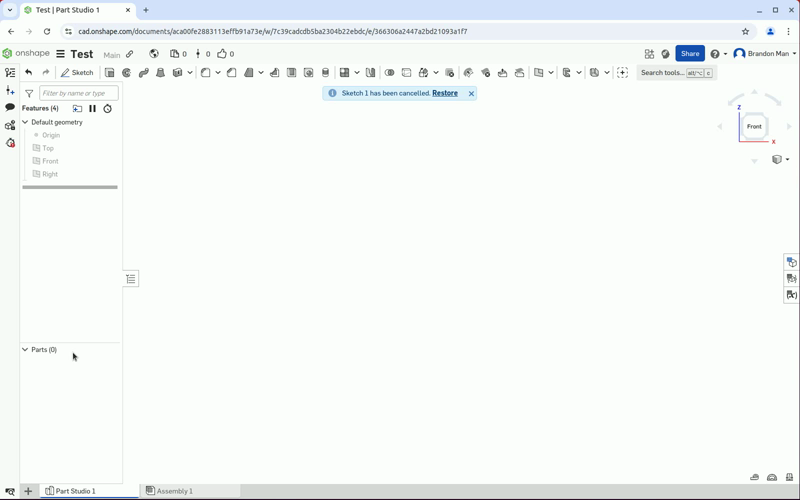
key(shift+s)
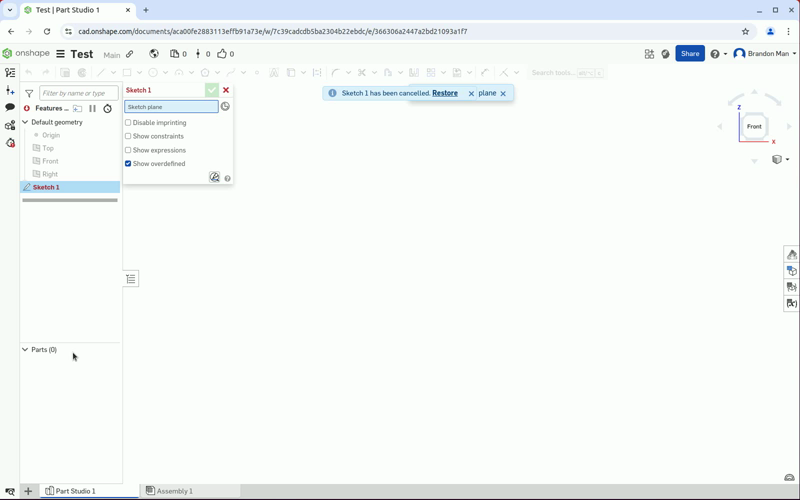
mouse_move(73, 163)
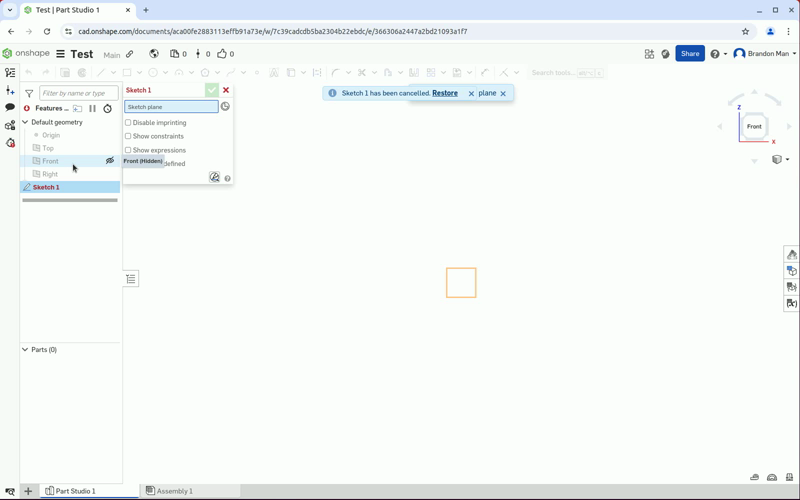
click(73, 163)
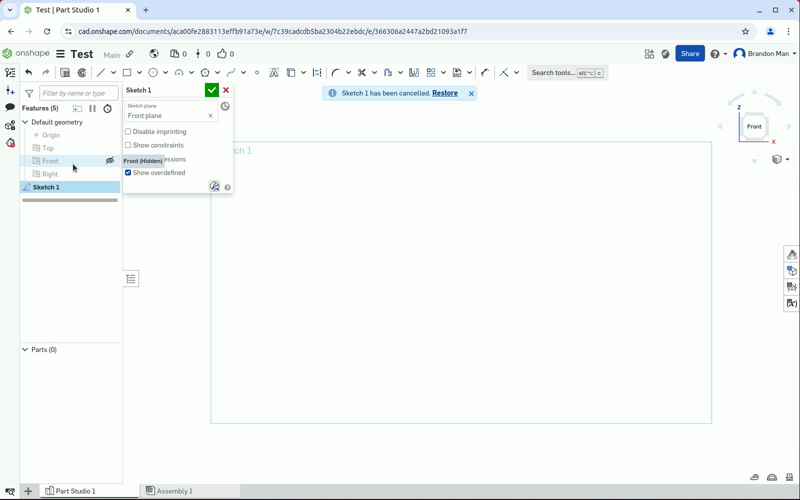
mouse_move(73, 352)
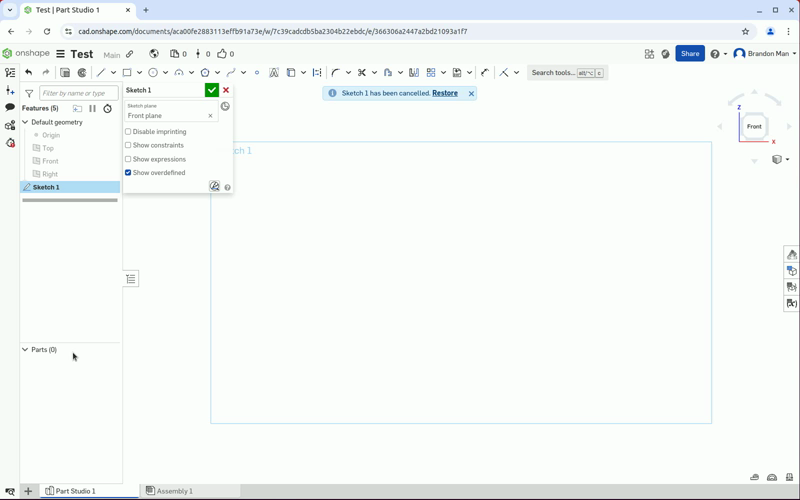
key(y)
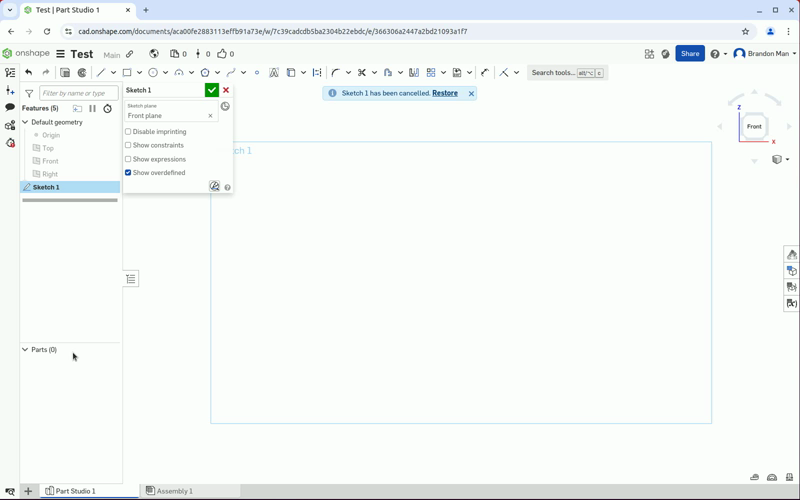
key(l)
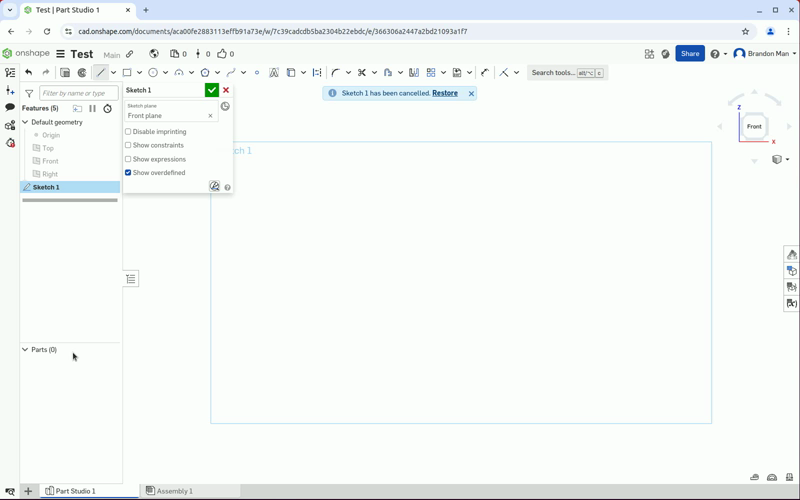
key_down(shift)
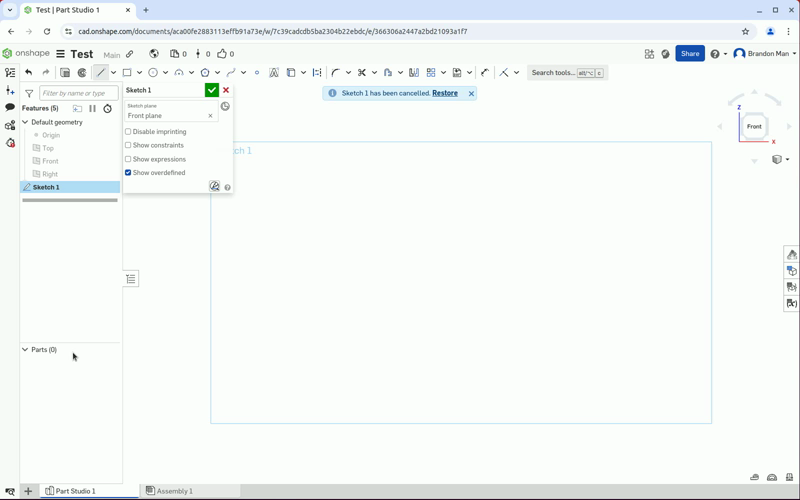
mouse_move(460, 395)
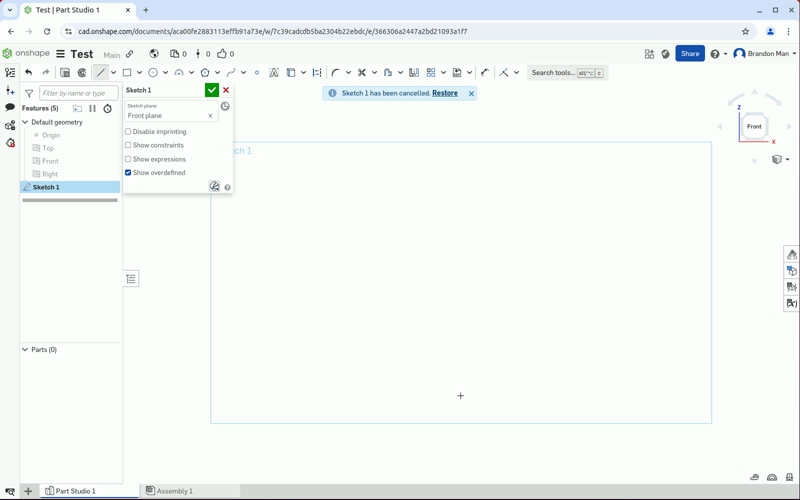
click(460, 395)
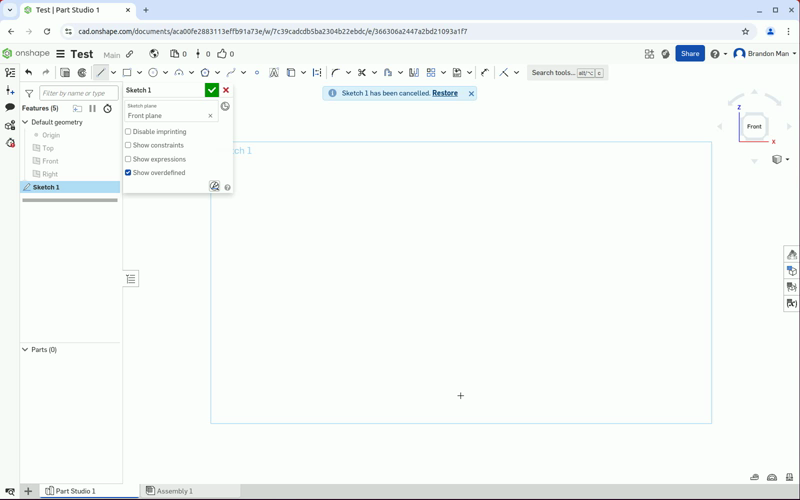
key_up(shift)
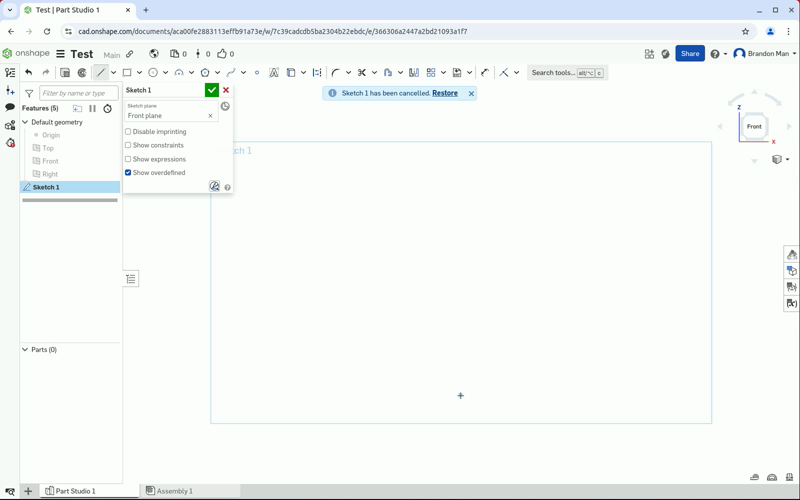
key_down(shift)
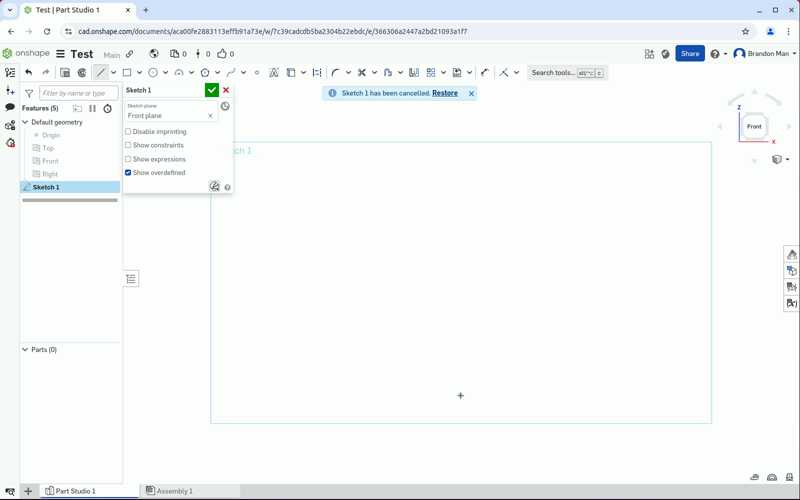
mouse_move(573, 395)
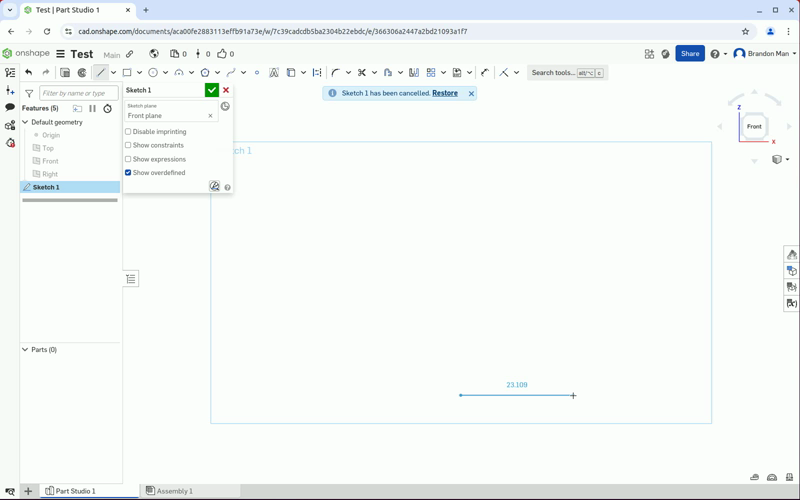
click(573, 395)
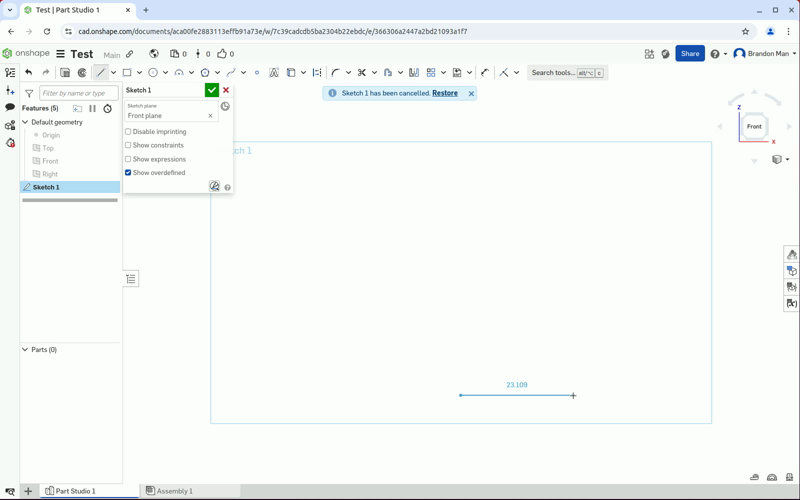
key_up(shift)
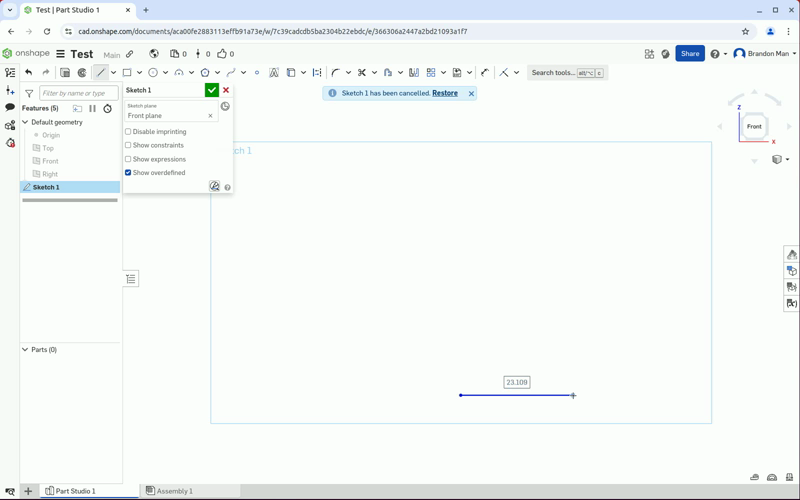
key_down(shift)
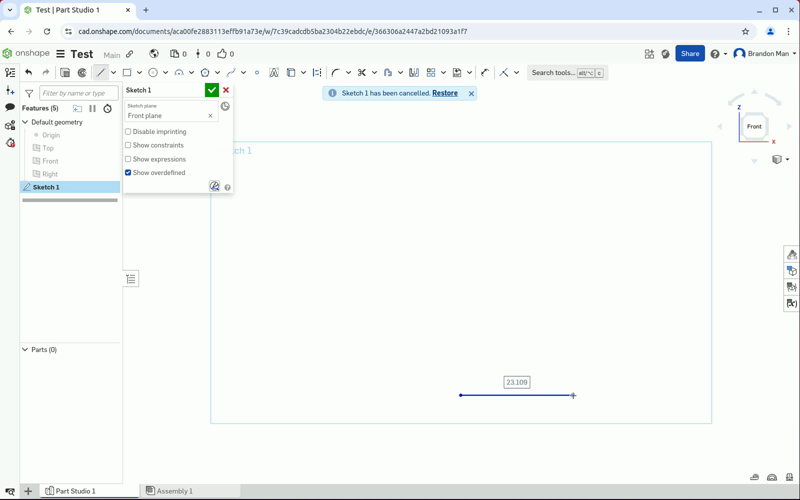
mouse_move(573, 282)
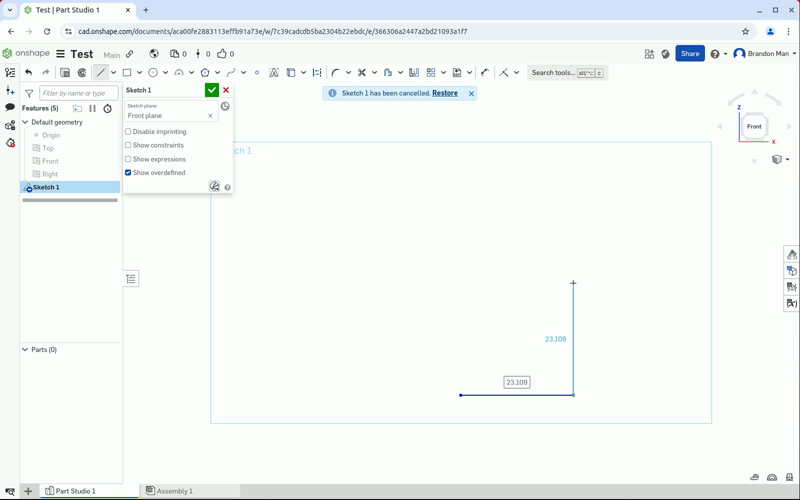
click(573, 282)
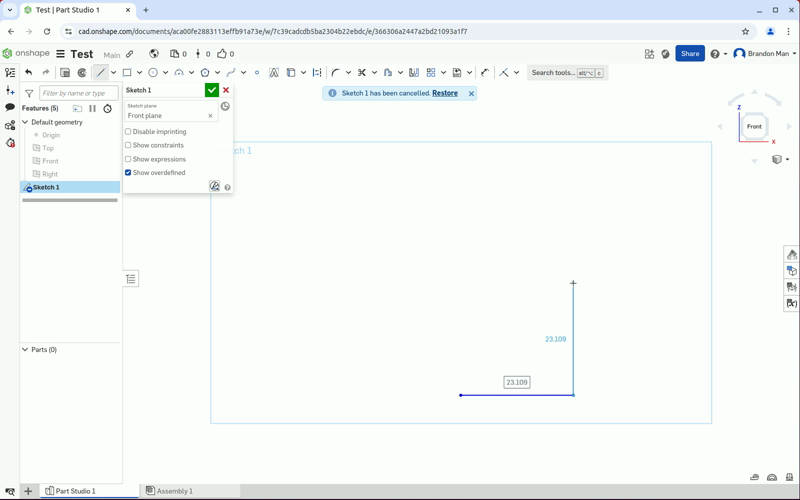
key_up(shift)
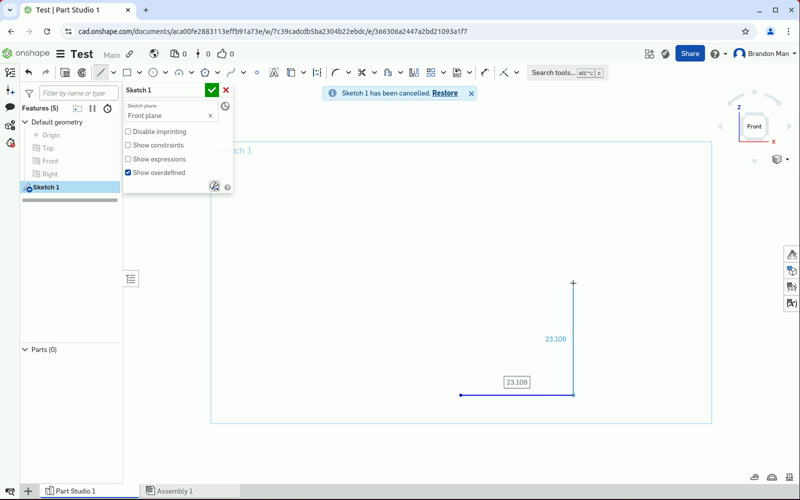
key_down(shift)
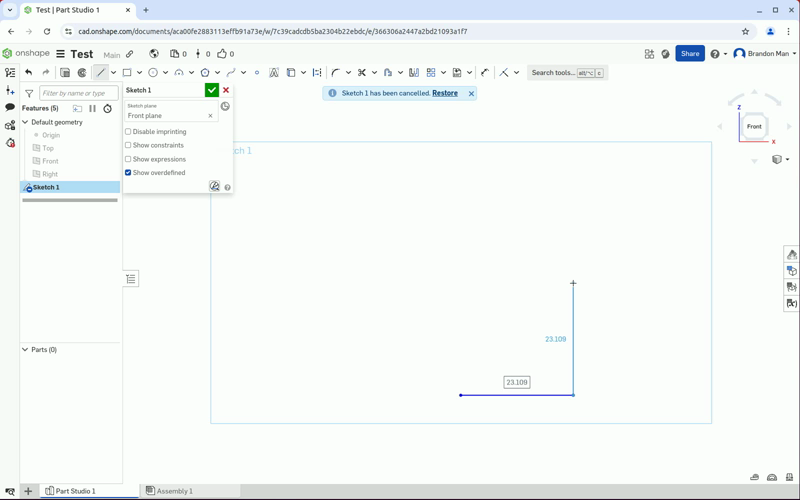
mouse_move(460, 282)
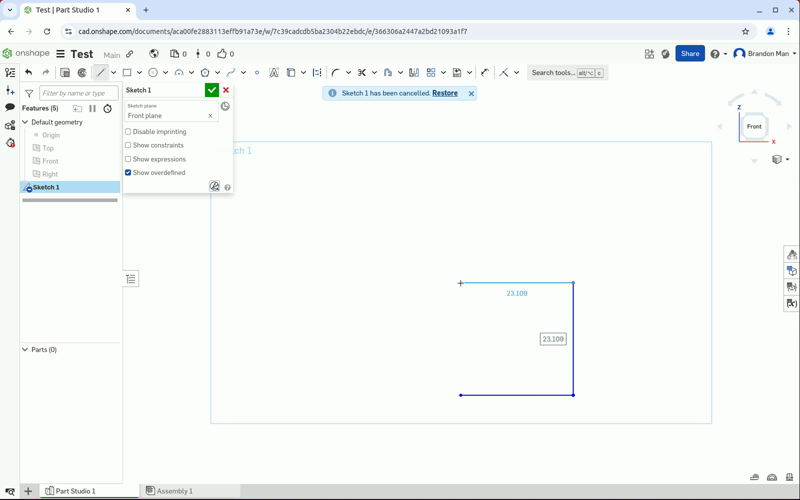
click(460, 282)
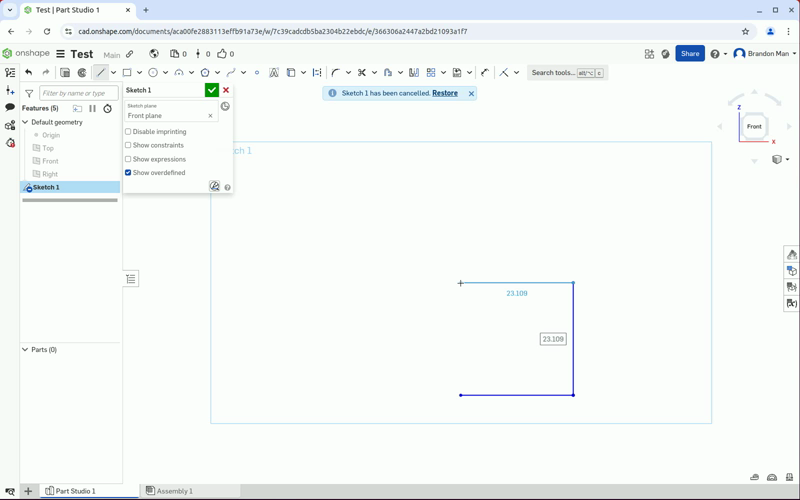
key_up(shift)
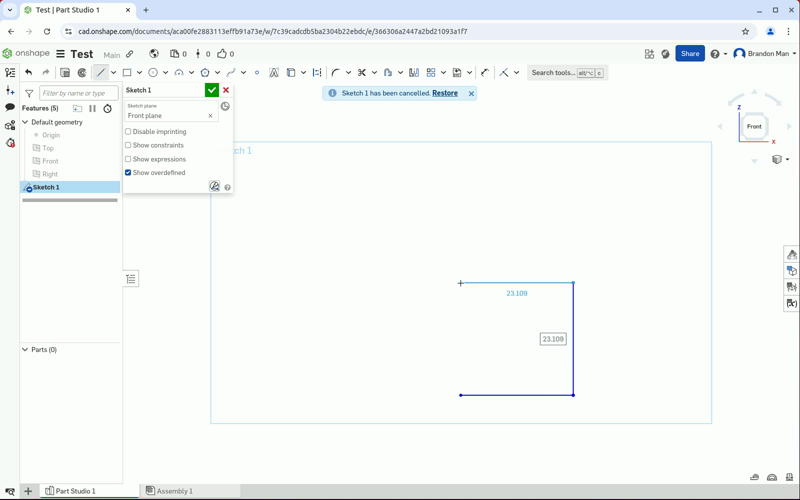
key_down(shift)
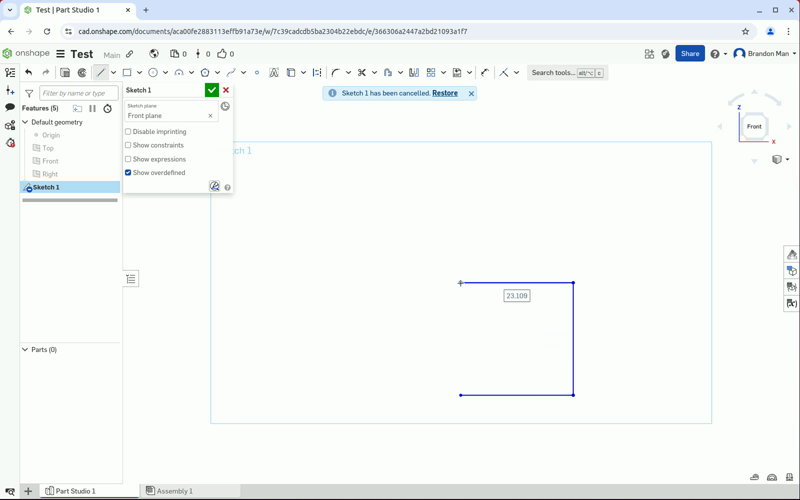
mouse_move(460, 395)
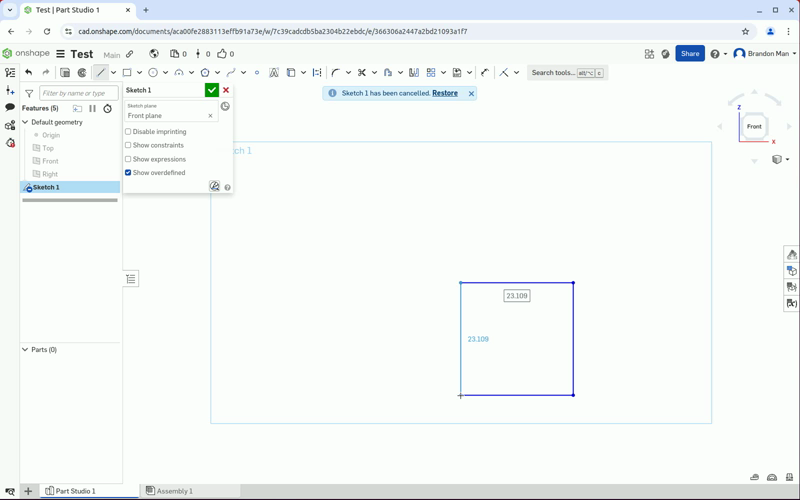
key_up(shift)
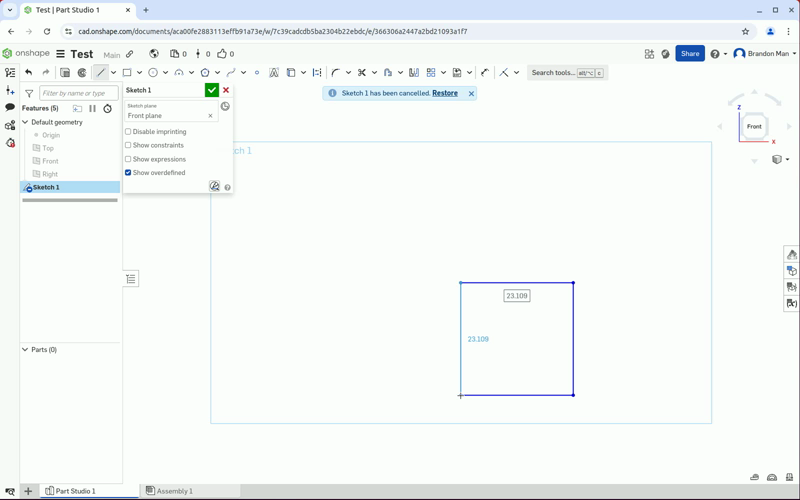
click(460, 395)
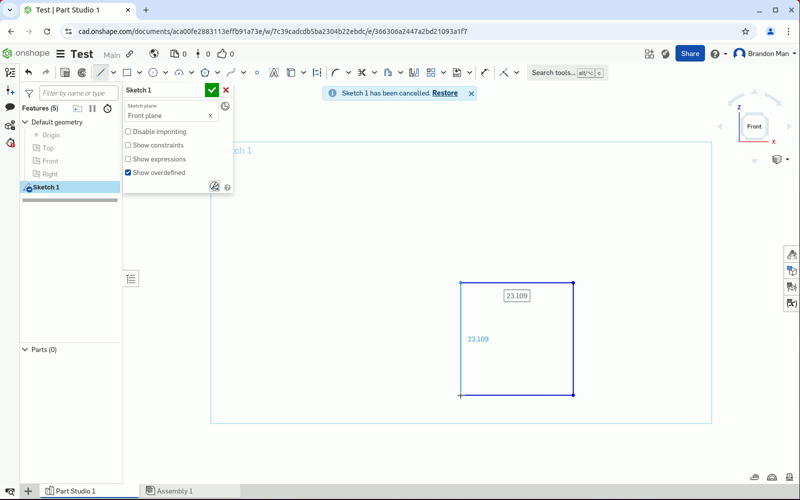
key(esc)
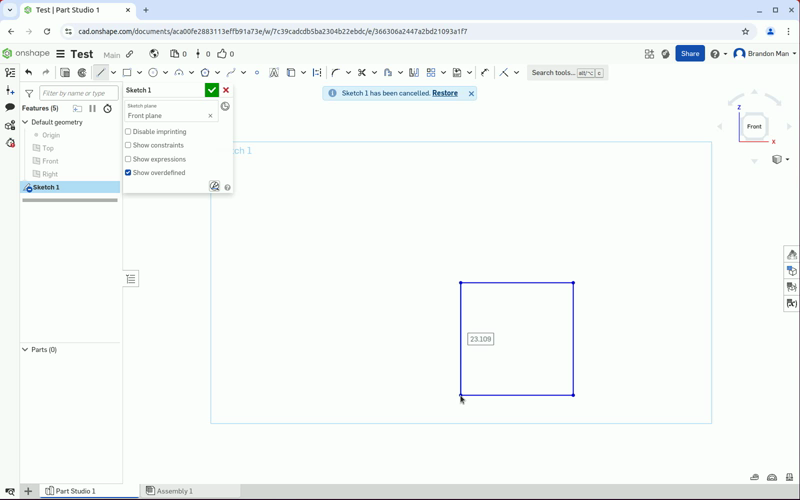
mouse_move(507, 351)
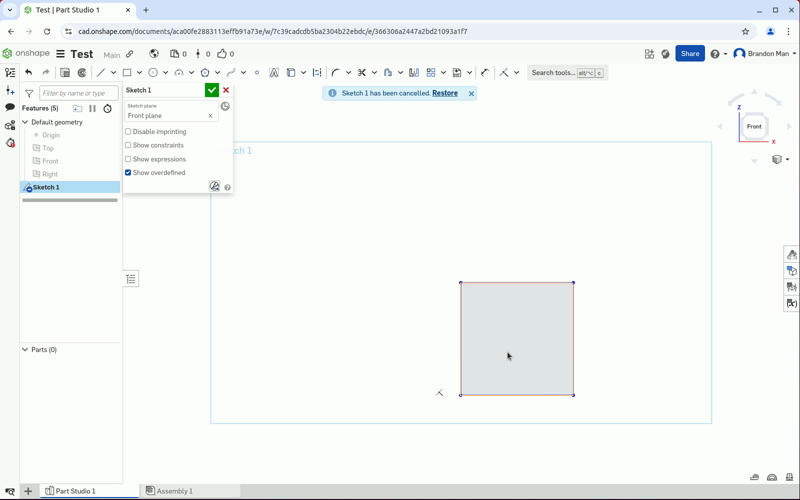
click(507, 351)
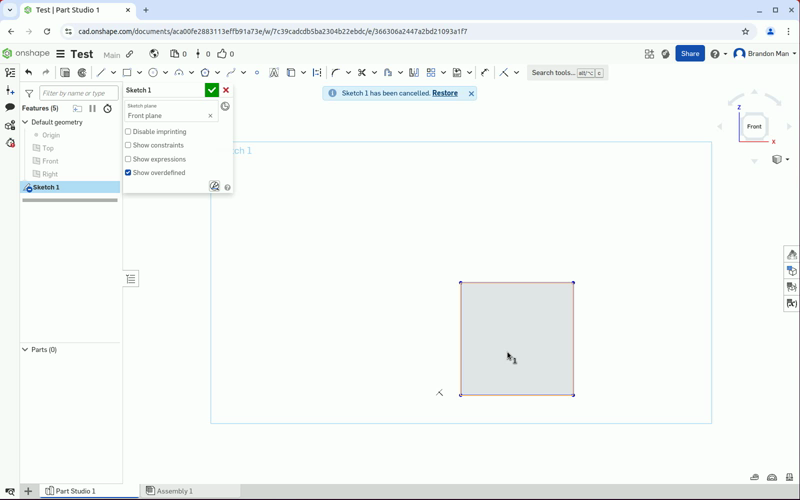
mouse_move(73, 352)
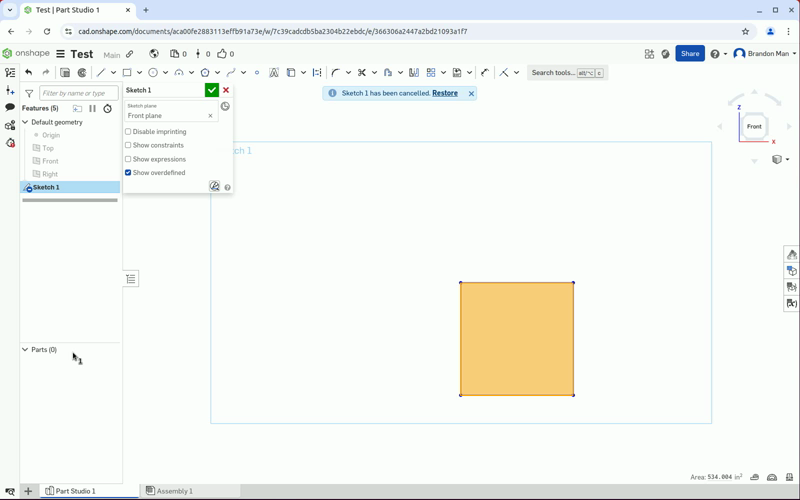
key(shift+y)
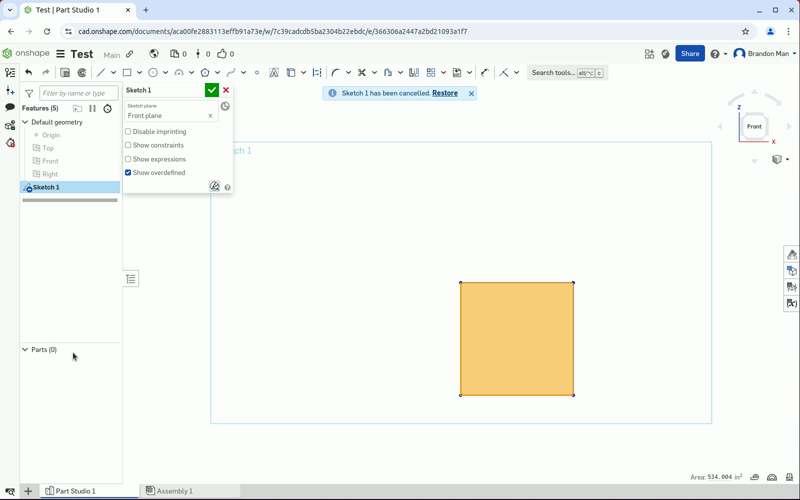
key(shift+e)
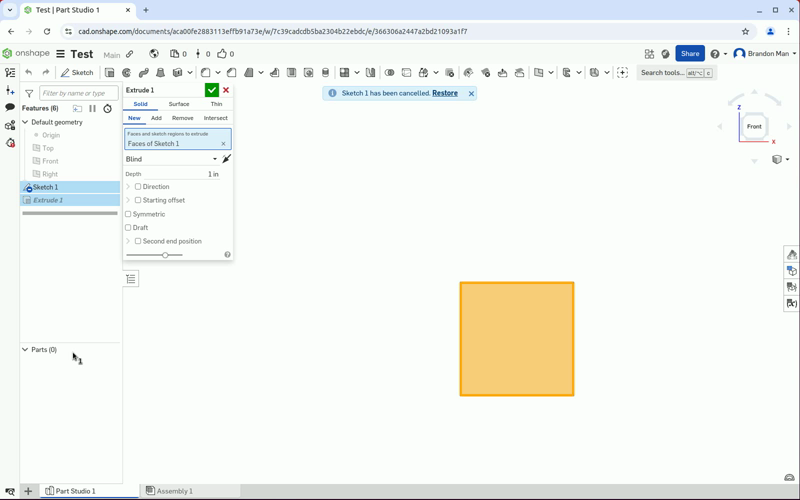
mouse_move(143, 106)
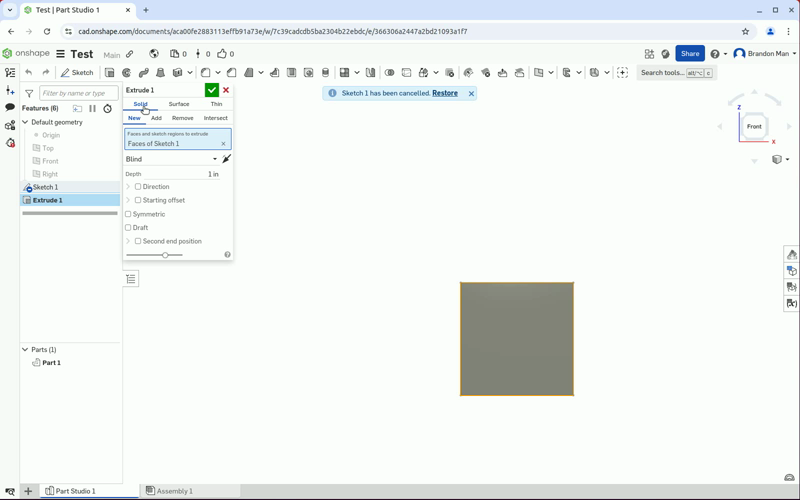
click(143, 106)
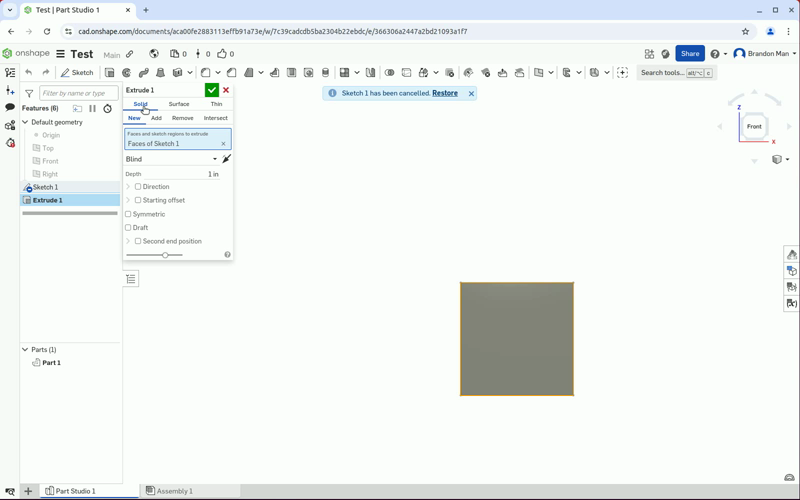
mouse_move(137, 120)
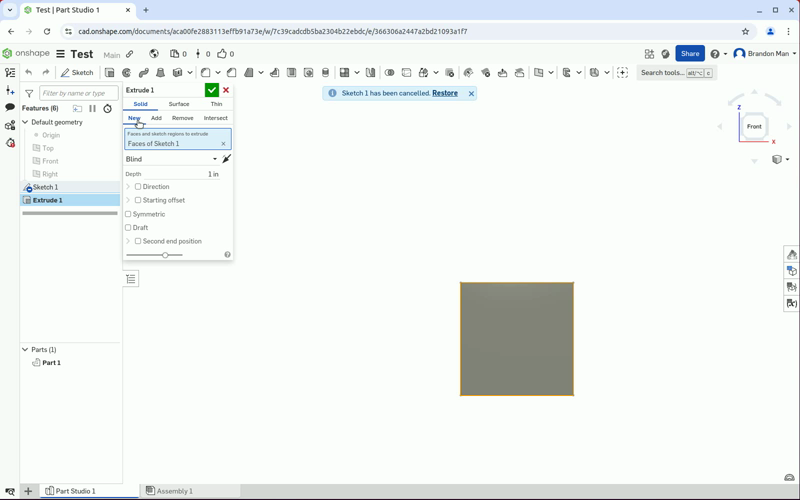
click(137, 120)
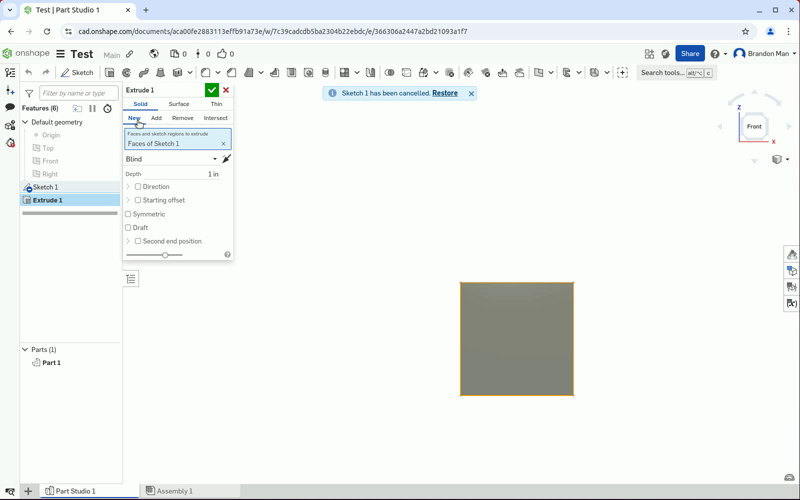
key(tab, 4)
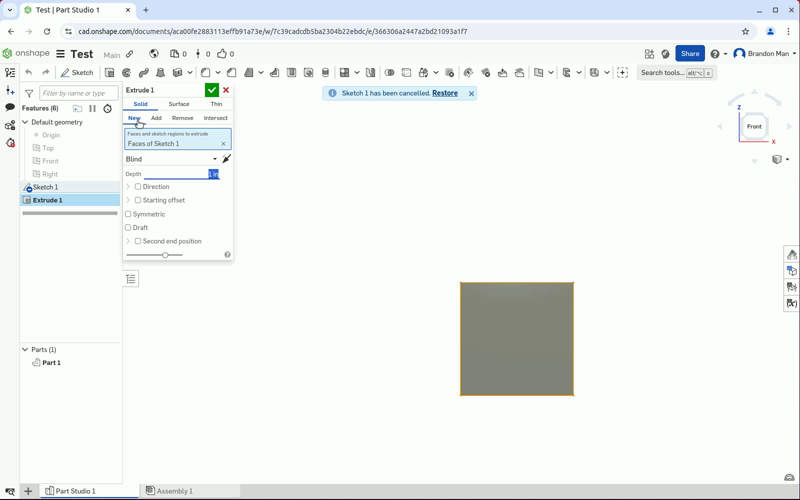
text(23.108)
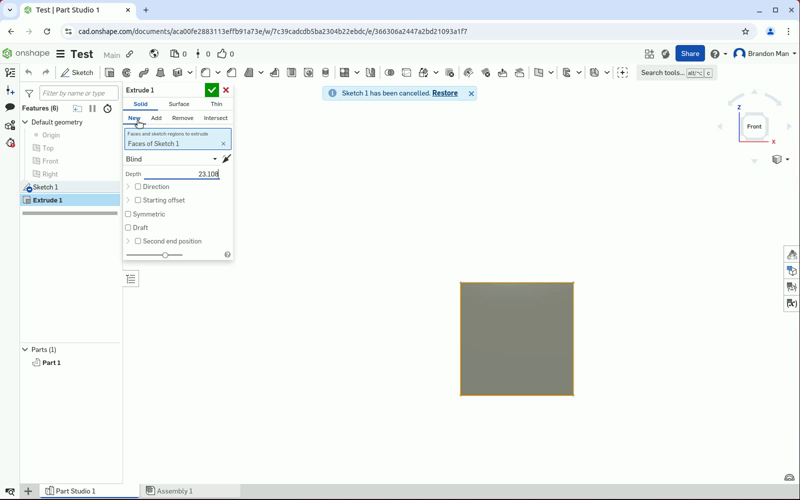
key(enter)
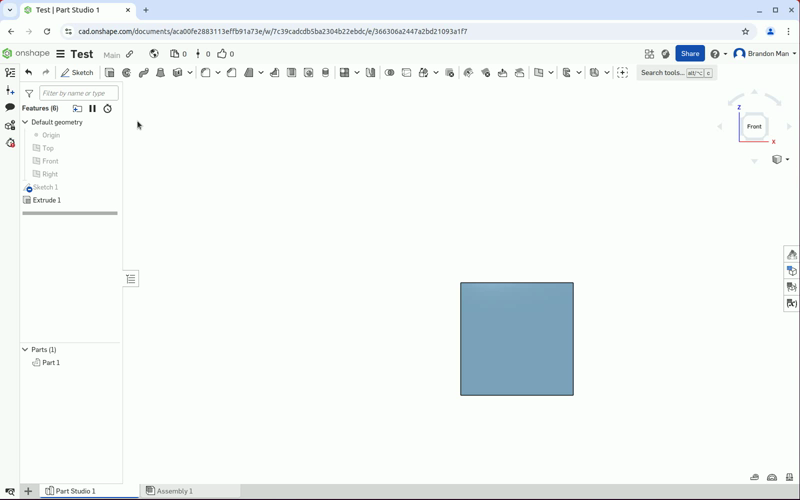
key(shift+h)
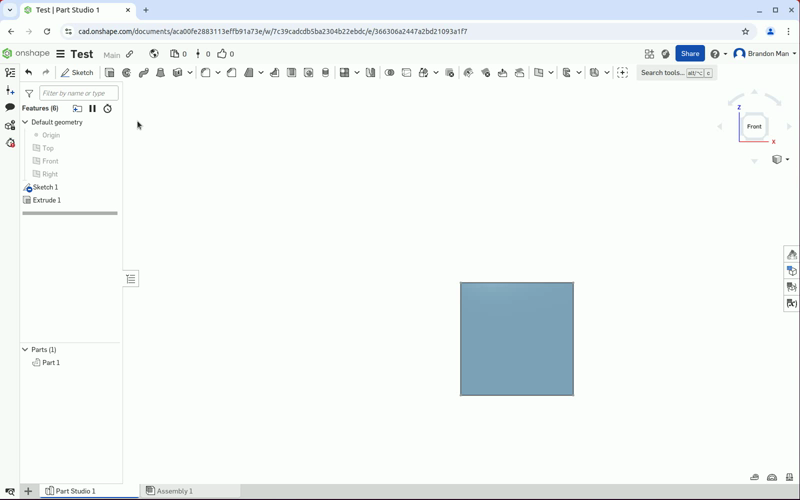
key(shift+h)
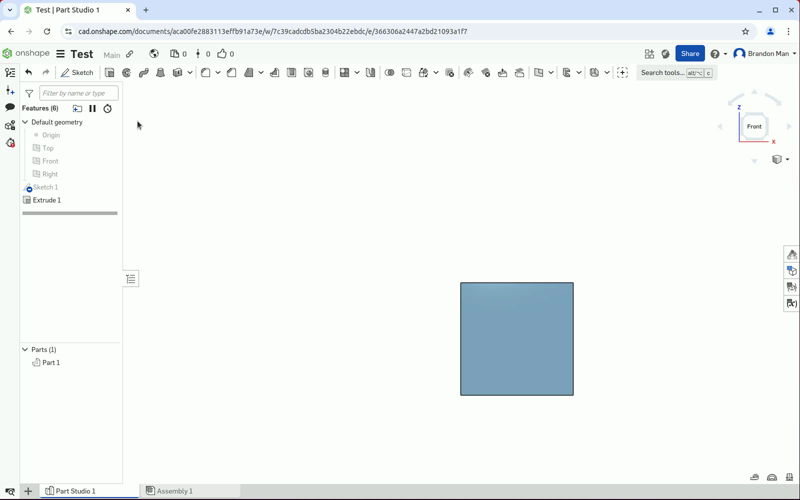
mouse_move(73, 189)
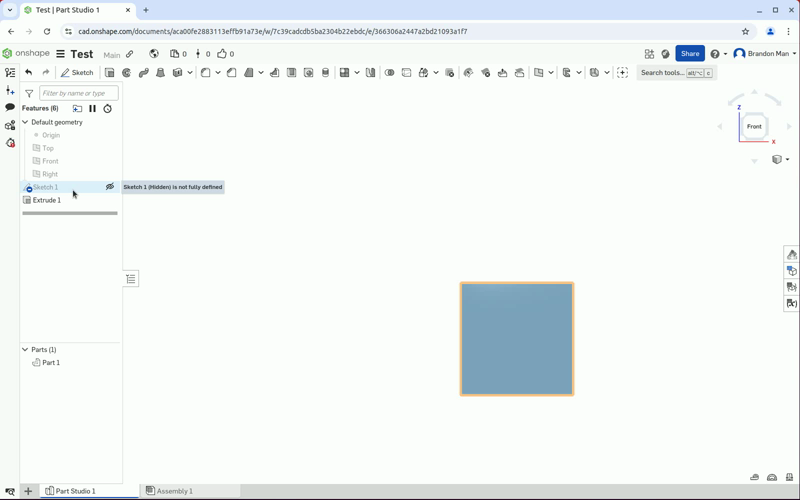
click(73, 189)
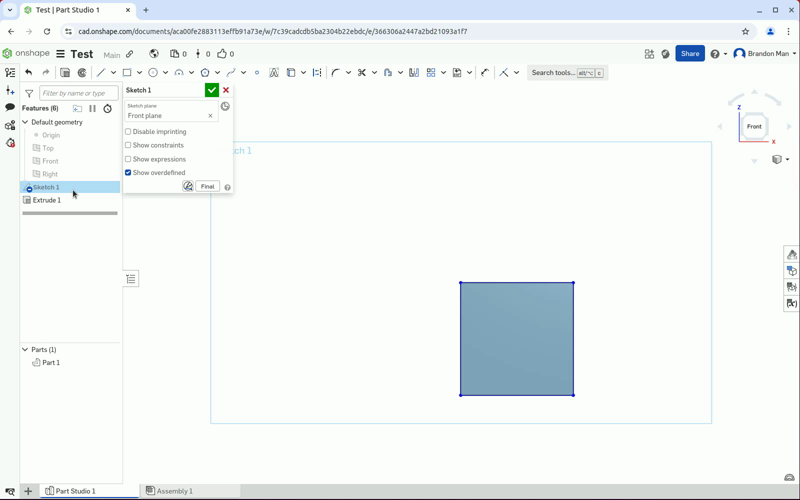
mouse_move(229, 92)
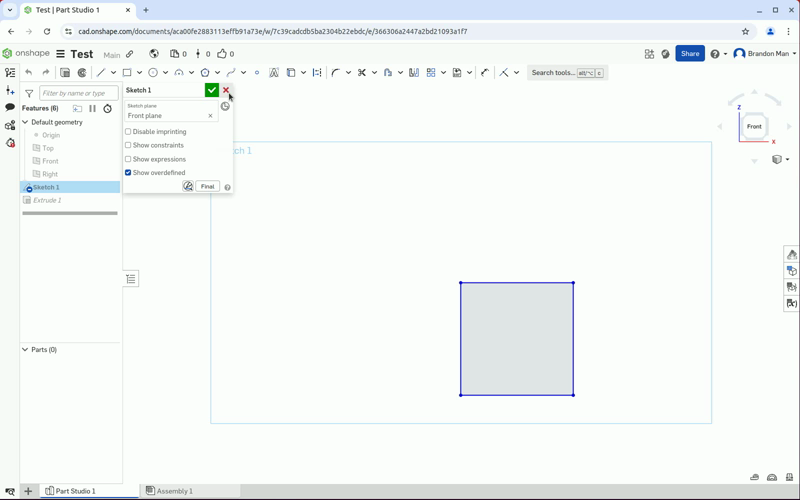
click(229, 92)
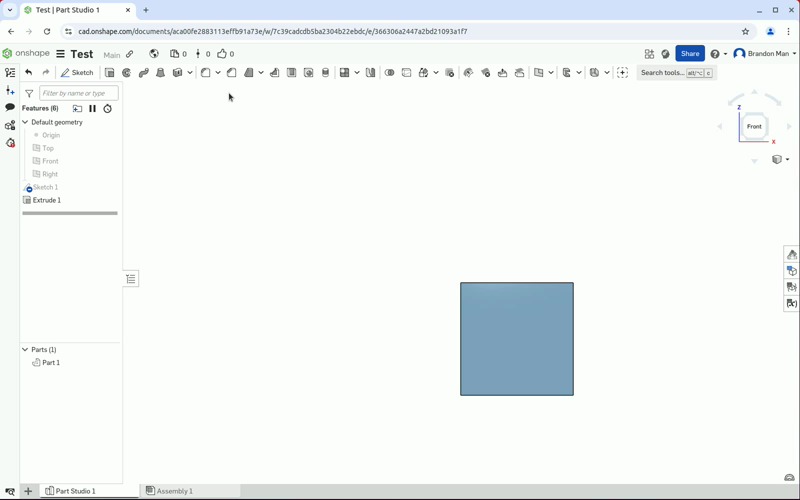
mouse_move(541, 75)
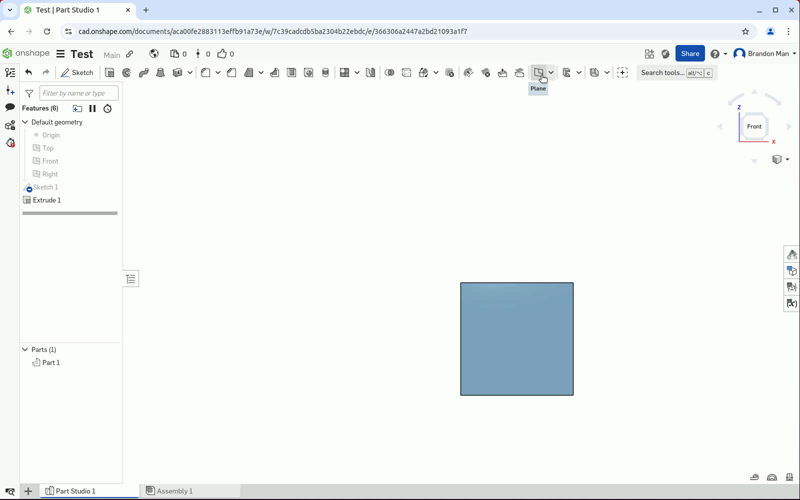
click(541, 75)
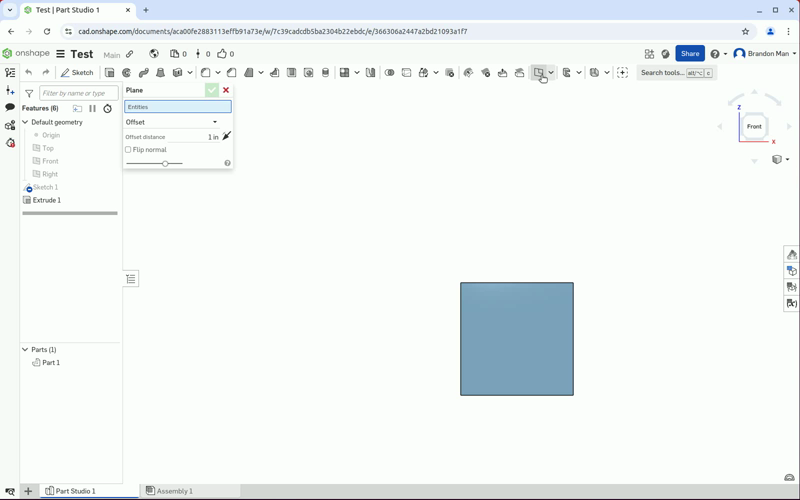
mouse_move(73, 163)
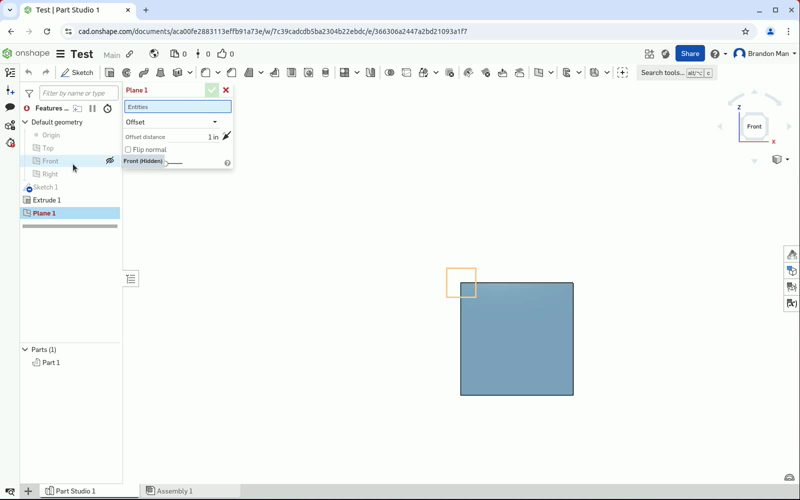
click(73, 163)
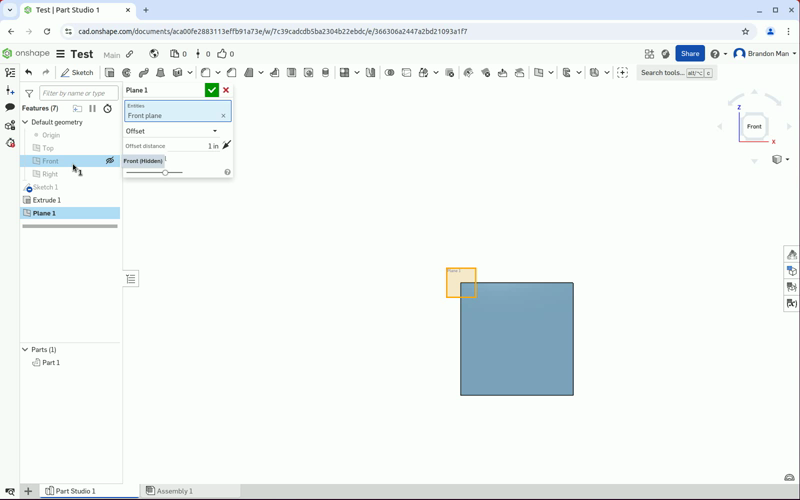
key(tab, 2)
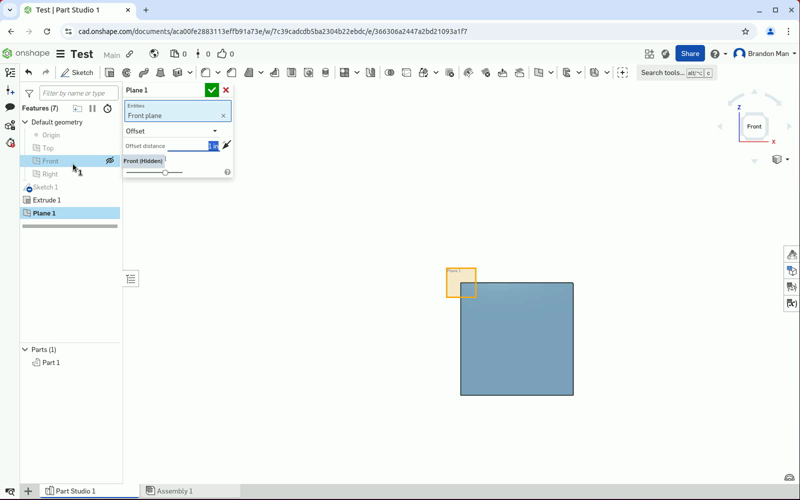
text(23.108)
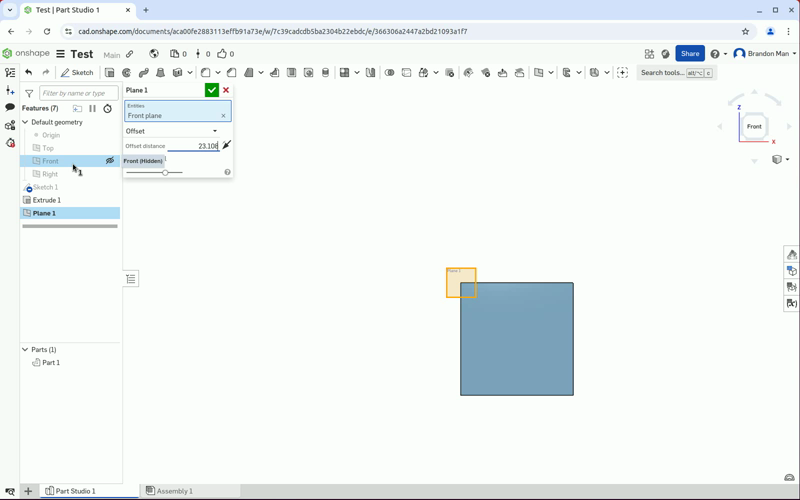
key(enter, 2)
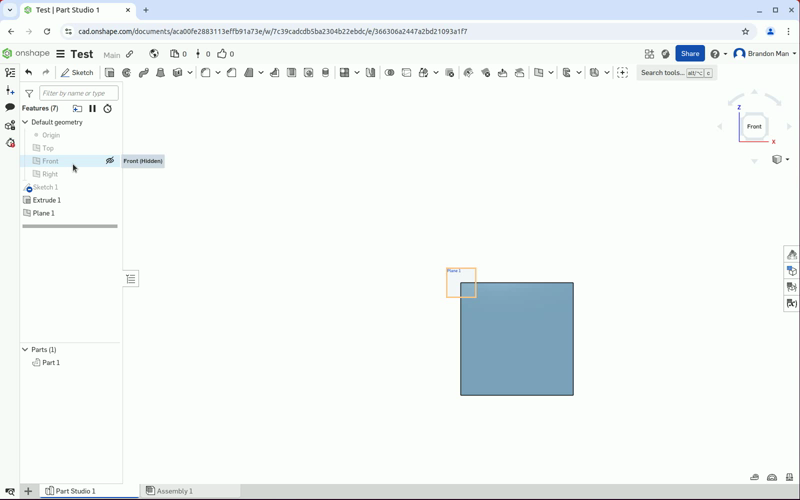
key(shift+s)
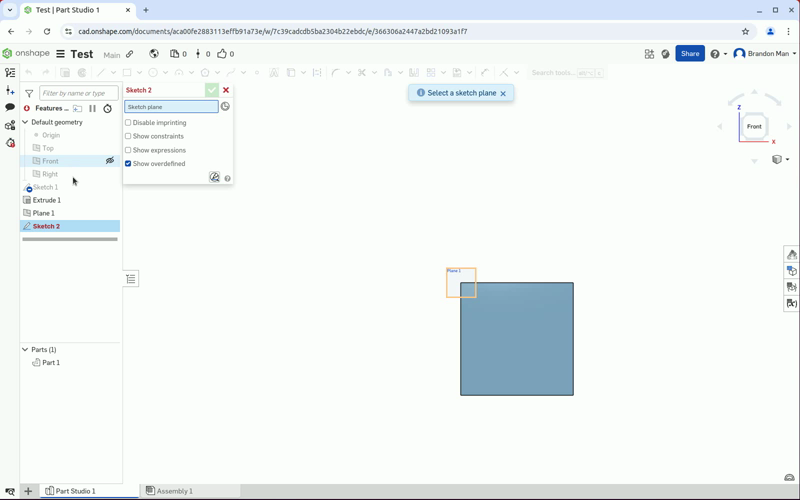
mouse_move(73, 215)
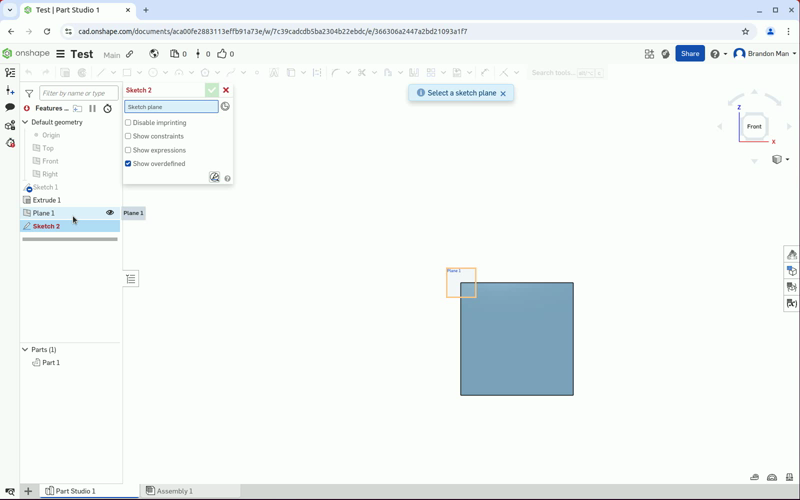
click(73, 215)
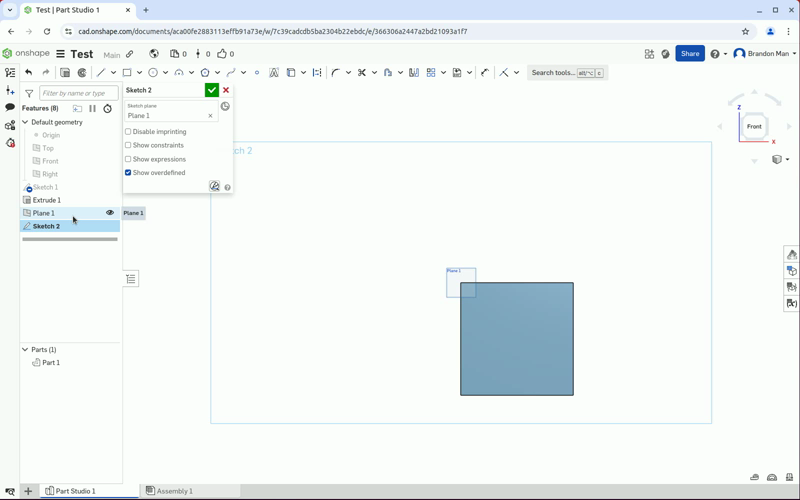
mouse_move(73, 352)
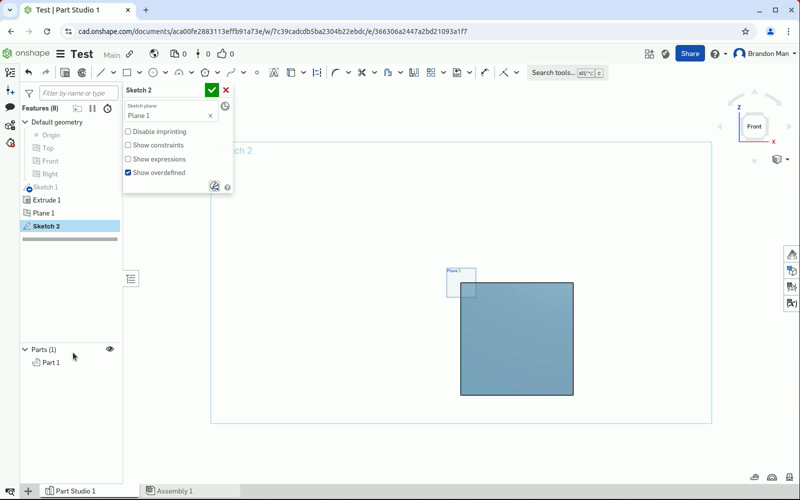
key(y)
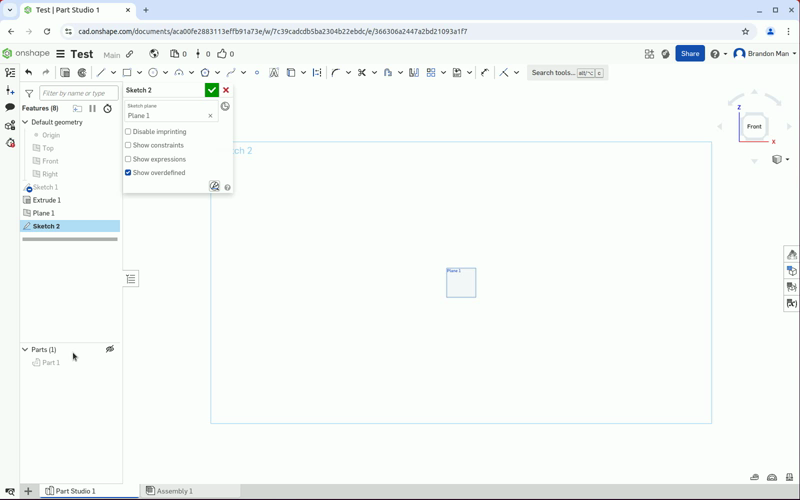
key(l)
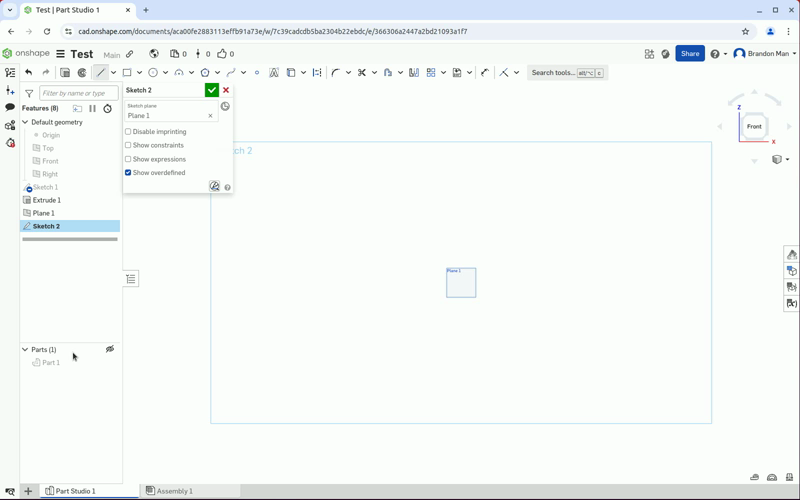
key_down(shift)
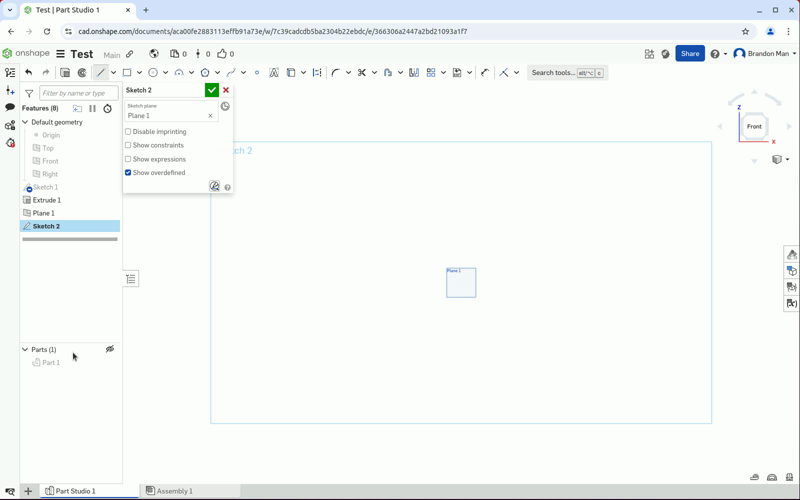
mouse_move(483, 373)
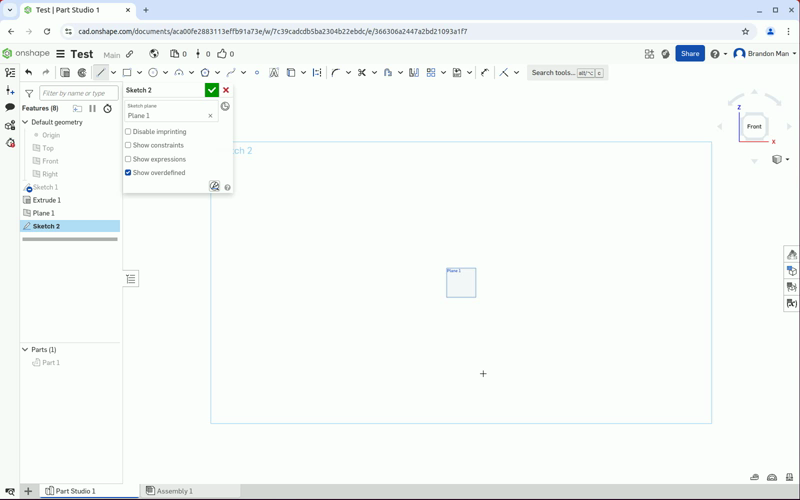
click(483, 373)
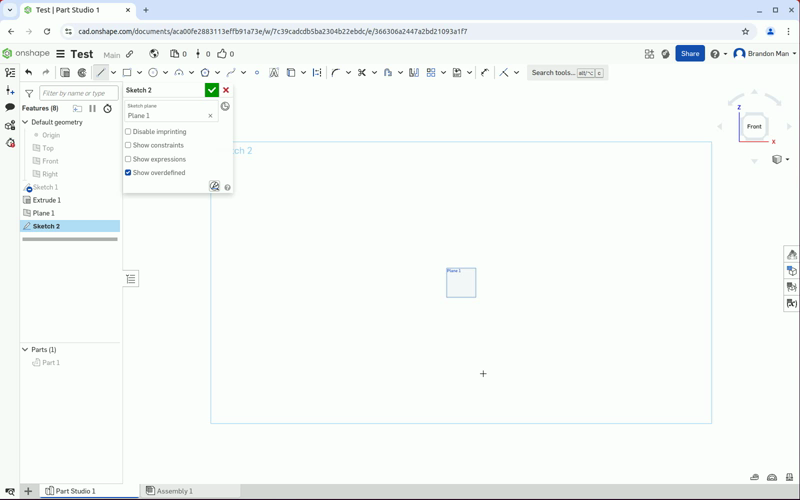
key_up(shift)
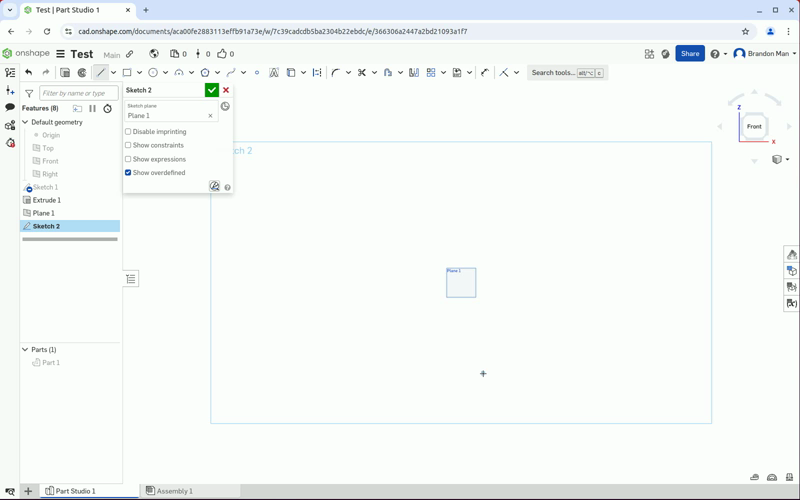
key_down(shift)
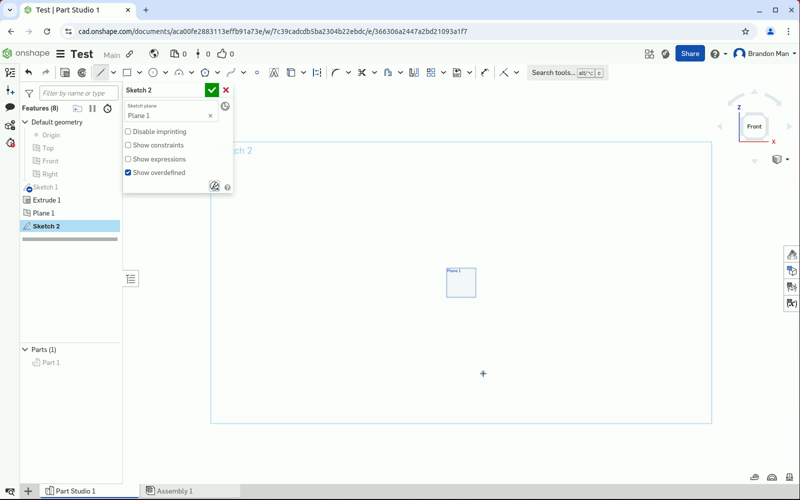
mouse_move(573, 373)
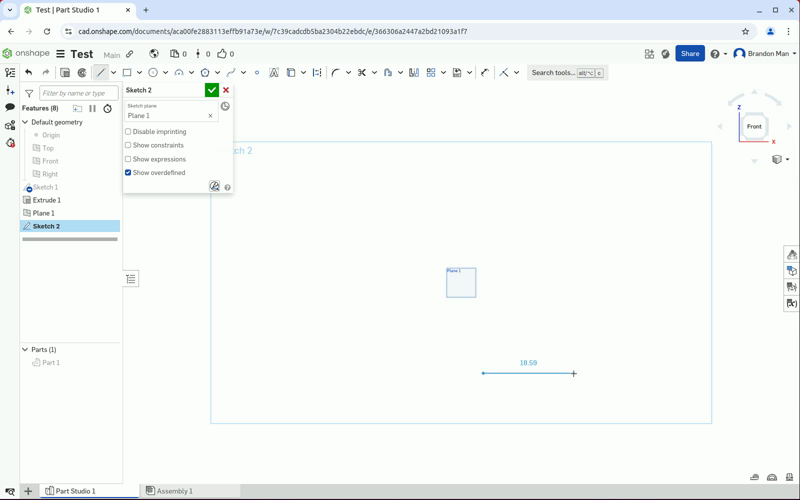
click(573, 373)
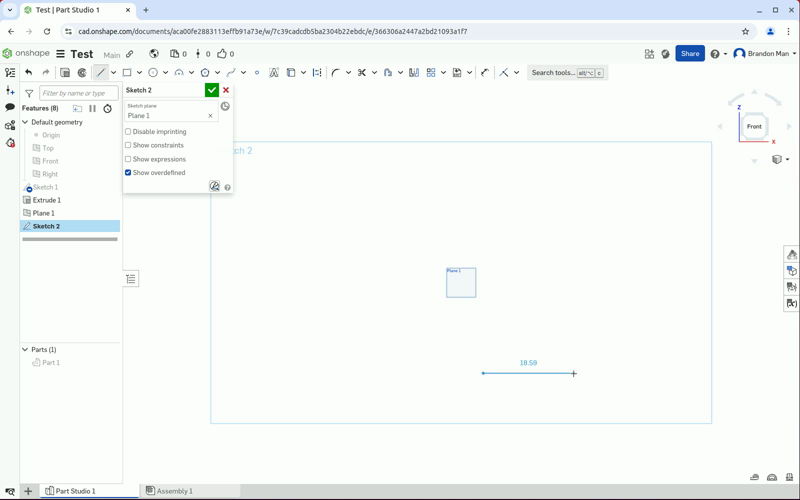
key_up(shift)
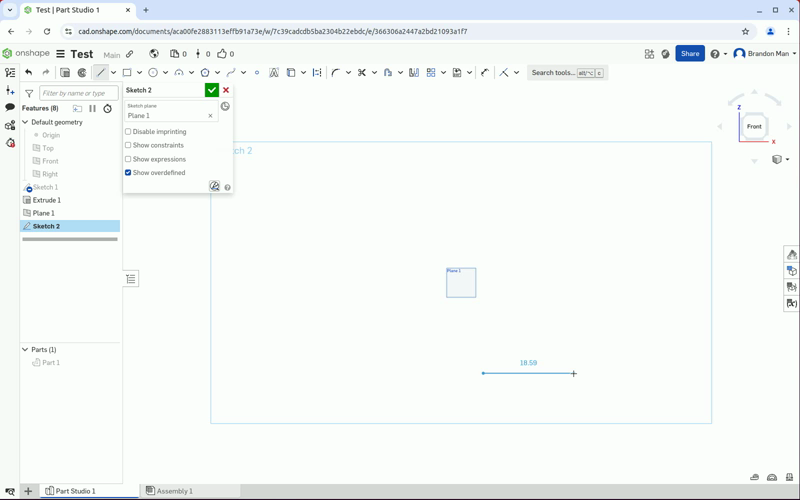
key_down(shift)
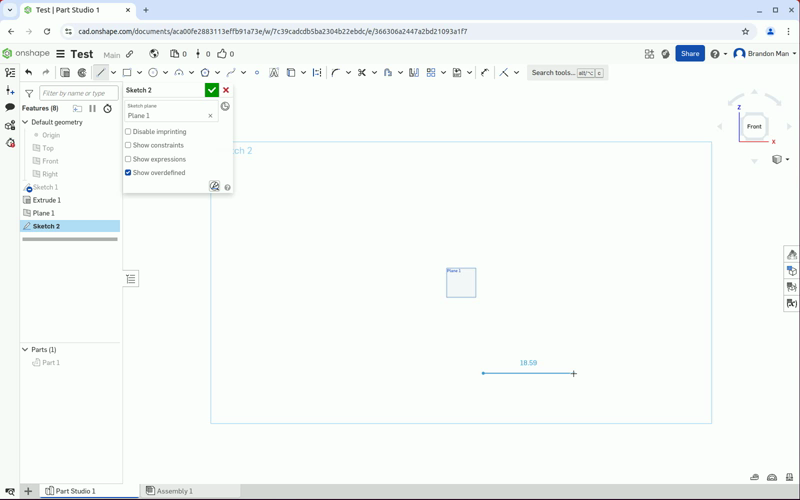
mouse_move(573, 282)
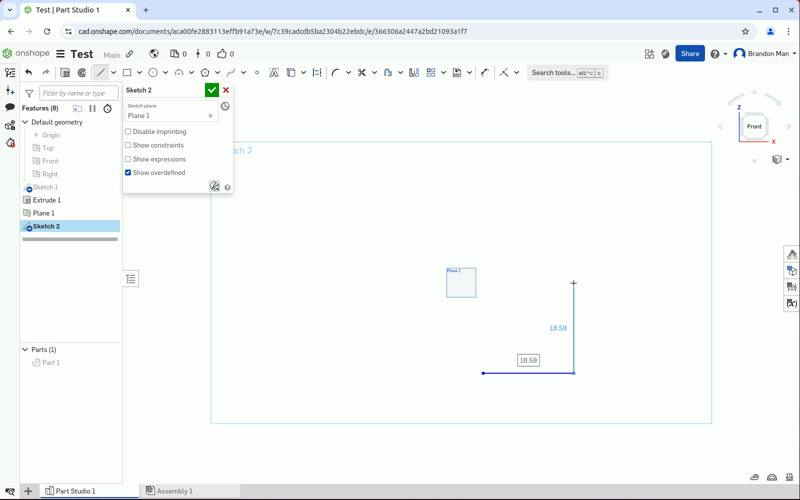
click(573, 282)
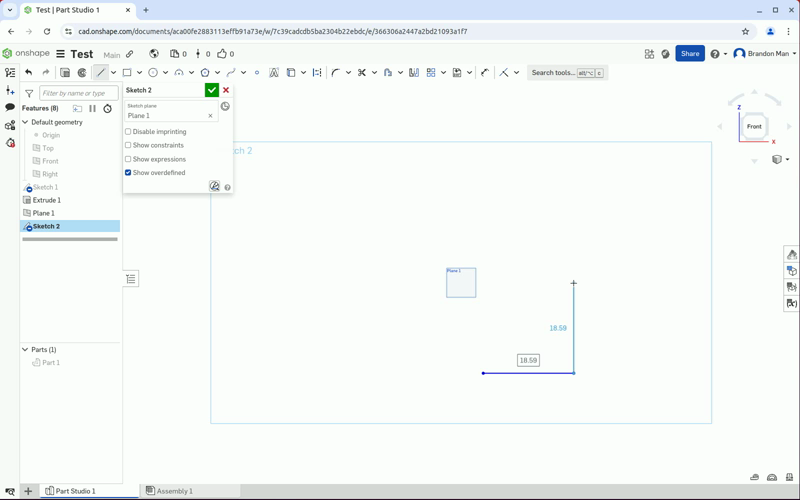
key_up(shift)
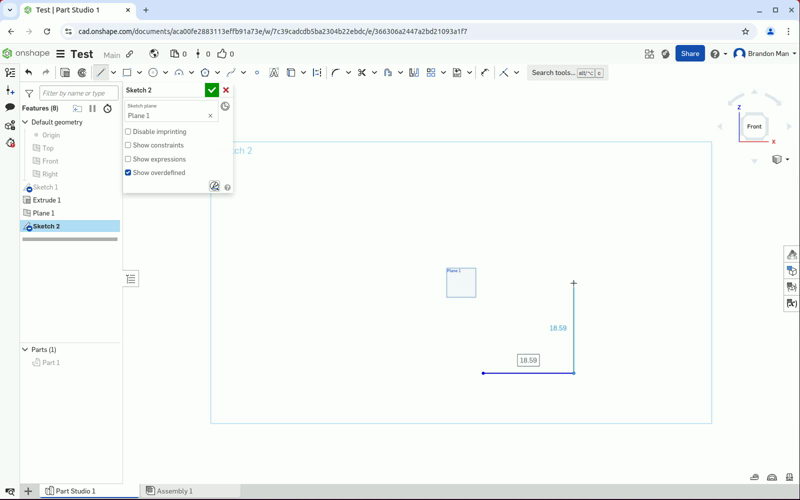
key_down(shift)
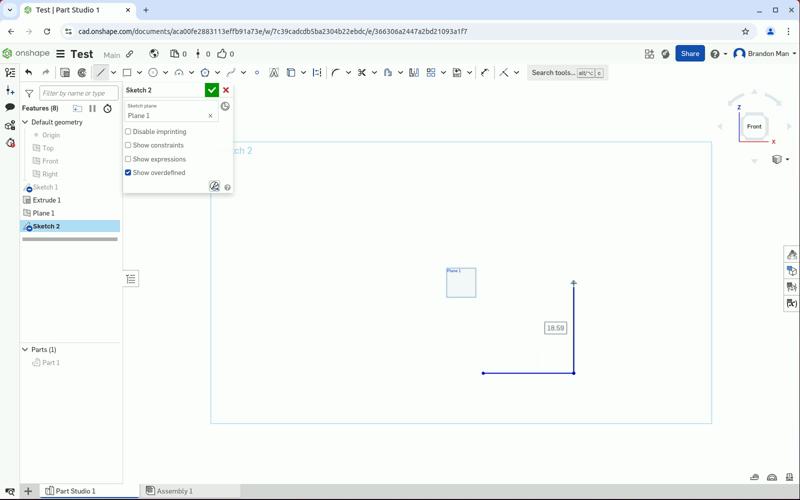
mouse_move(483, 282)
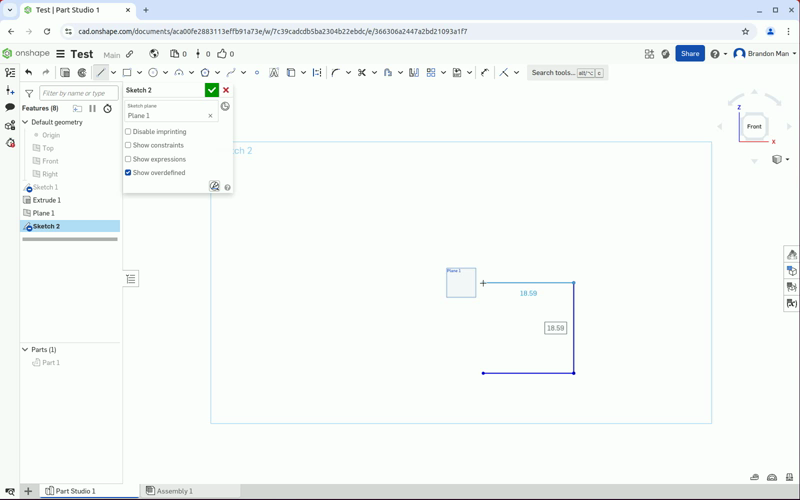
click(483, 282)
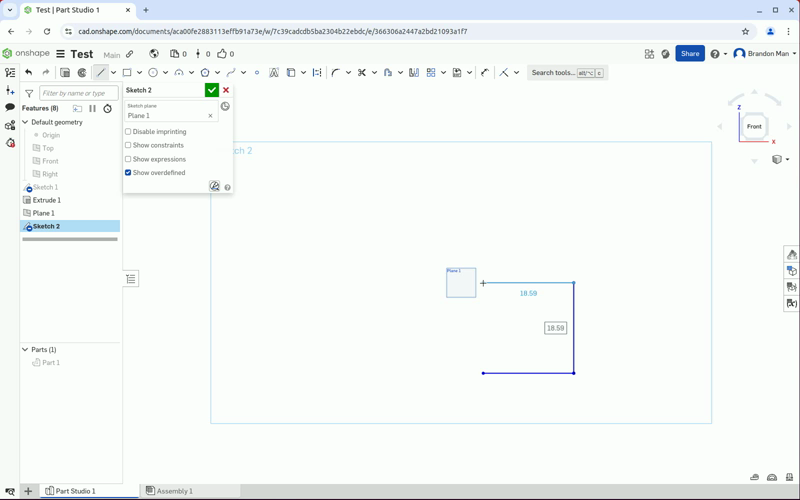
key_up(shift)
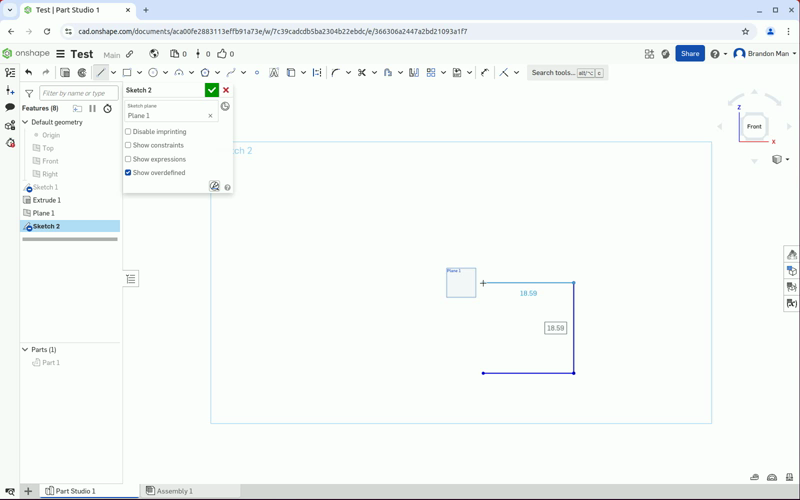
key_down(shift)
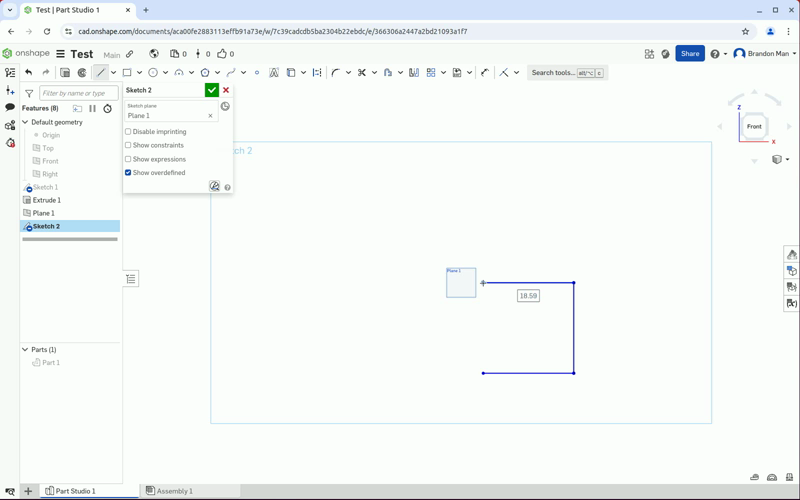
mouse_move(483, 373)
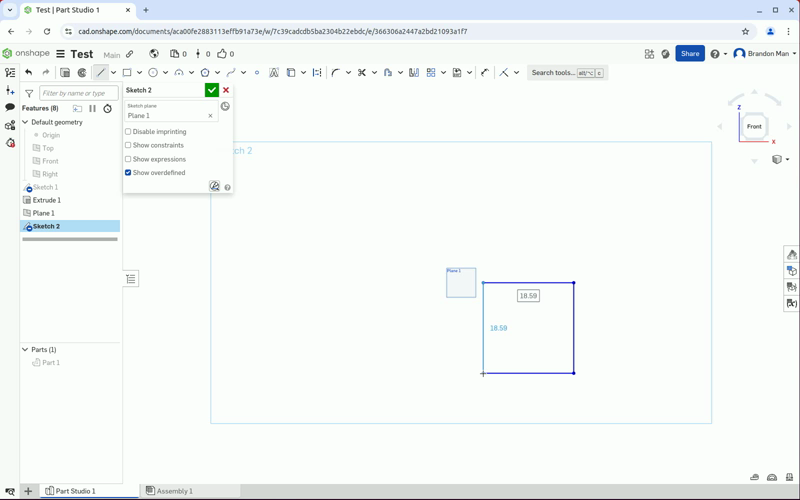
key_up(shift)
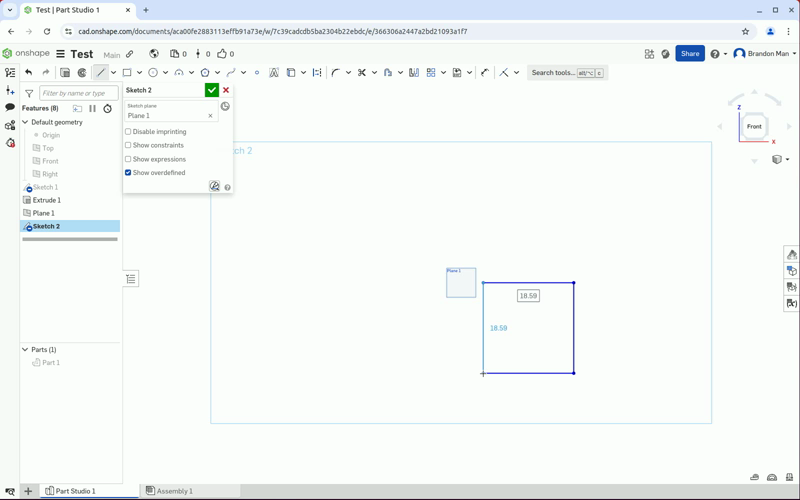
click(483, 373)
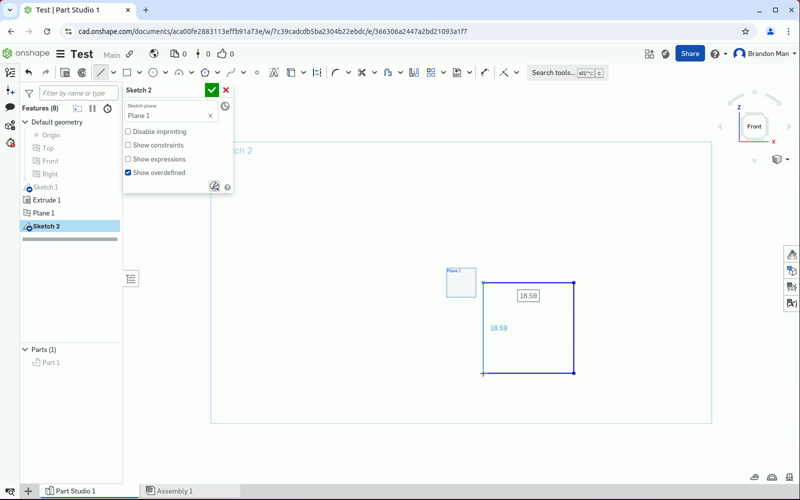
key(esc)
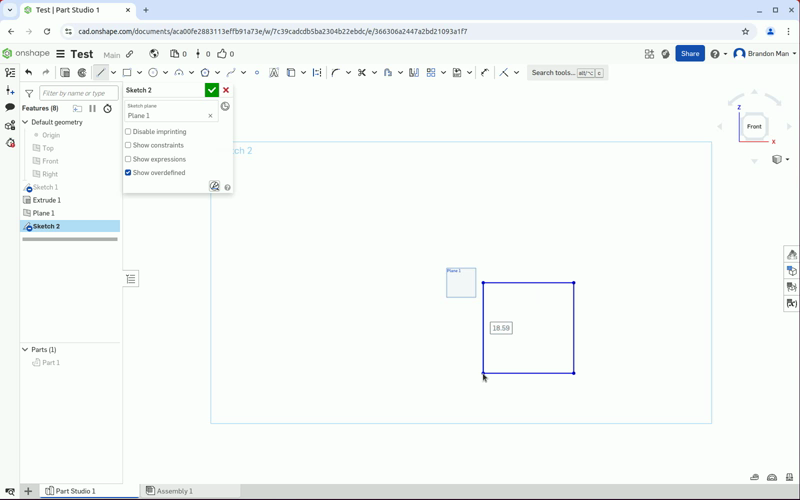
mouse_move(545, 310)
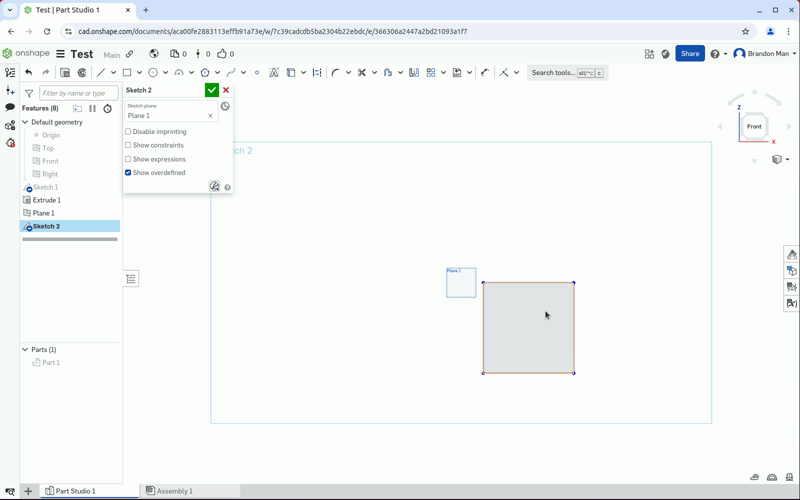
click(545, 310)
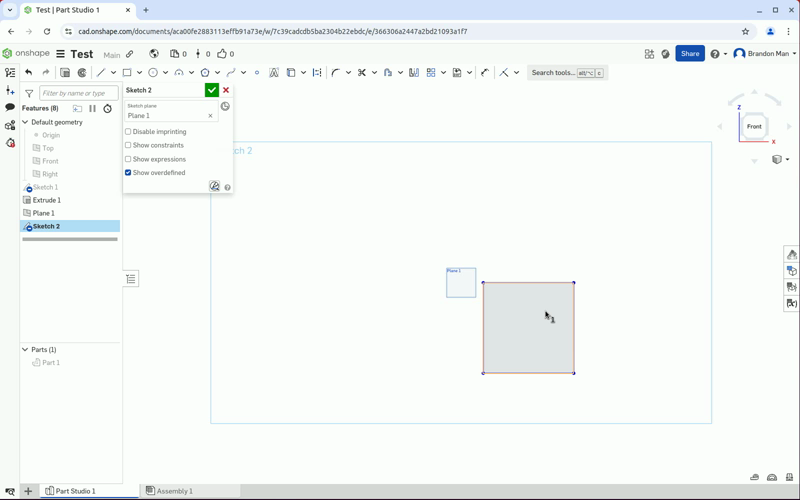
mouse_move(73, 352)
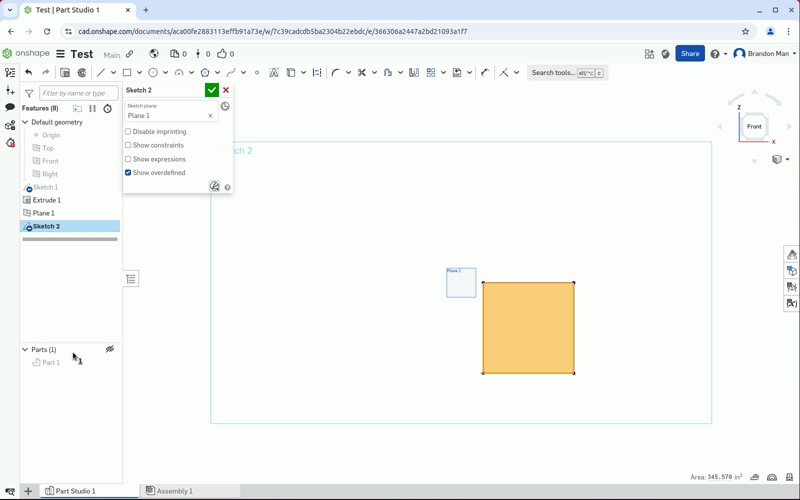
key(shift+y)
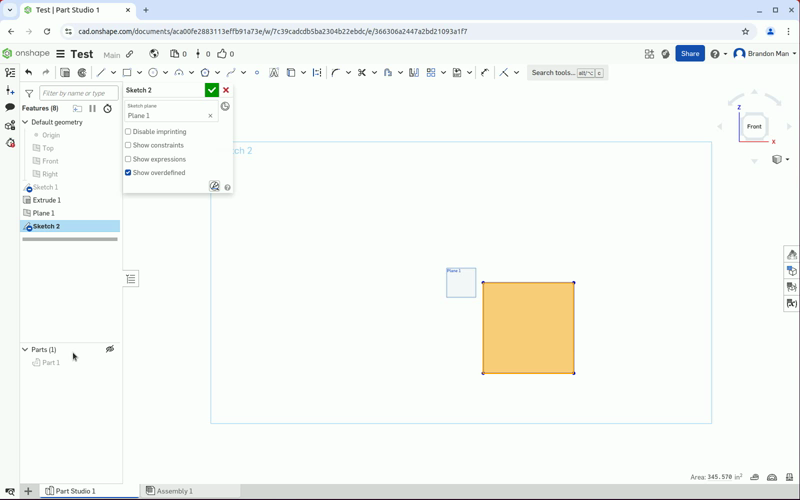
key(shift+e)
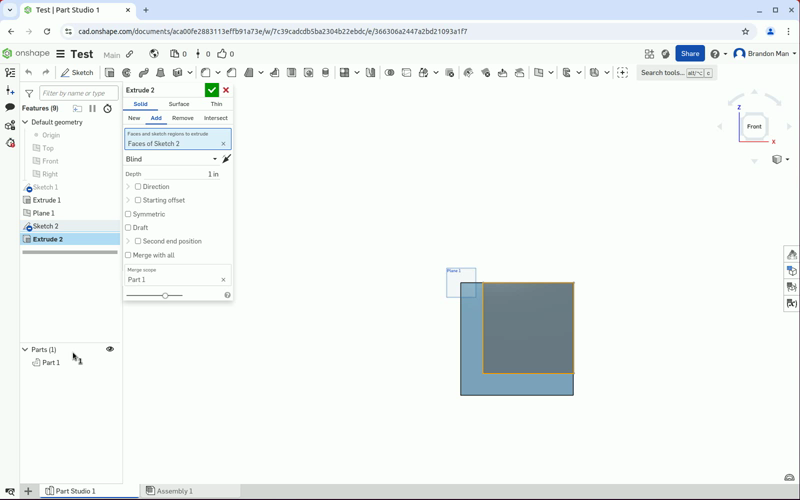
mouse_move(143, 106)
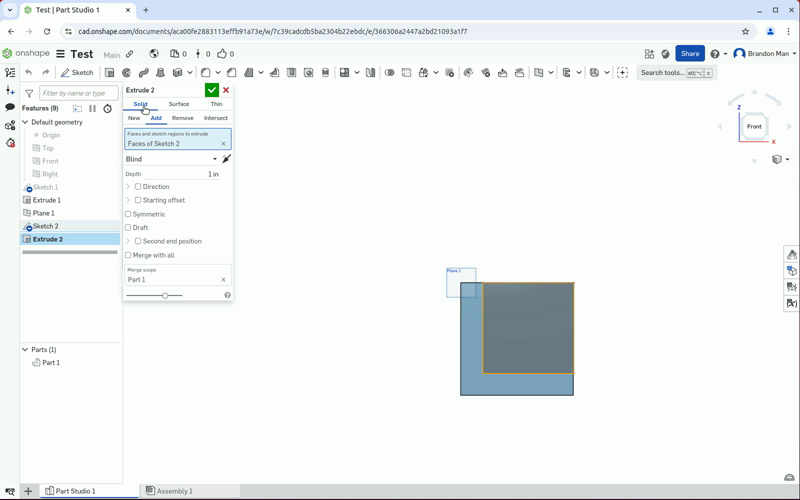
click(143, 106)
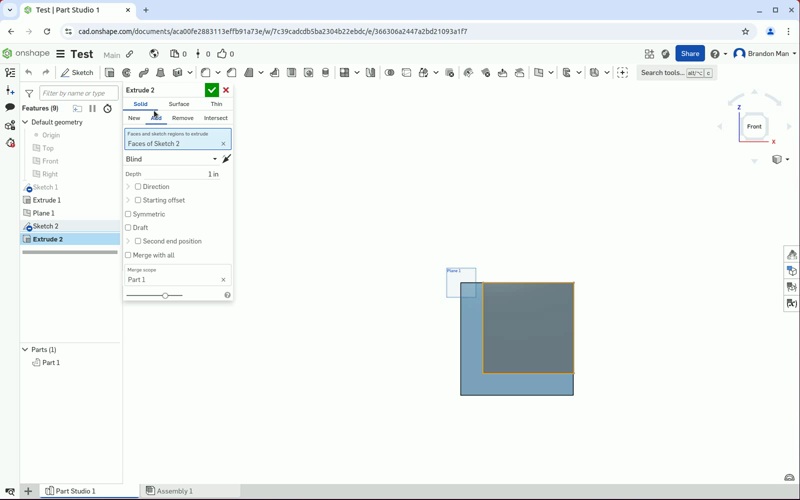
mouse_move(186, 120)
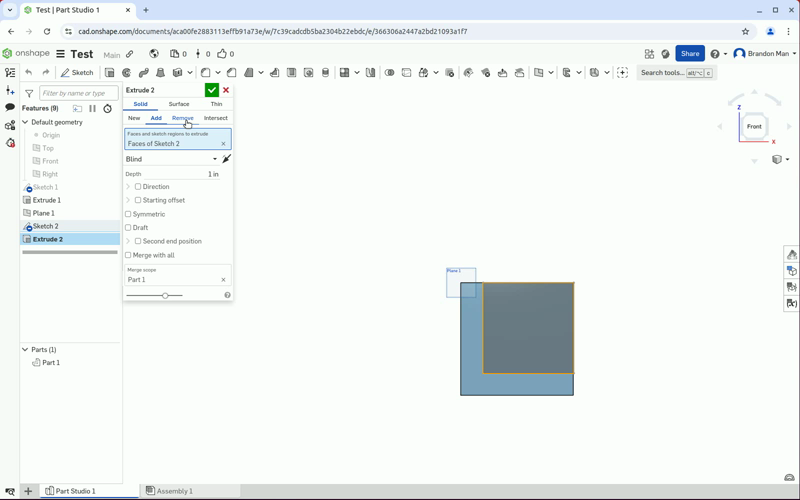
click(186, 120)
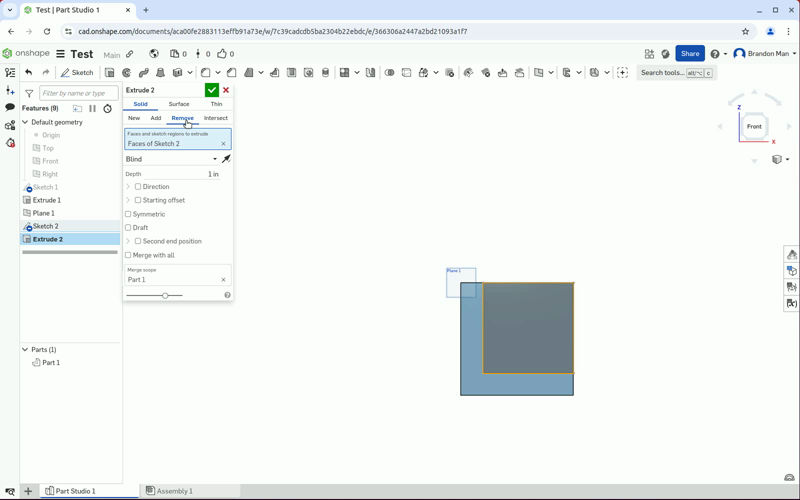
key(tab, 4)
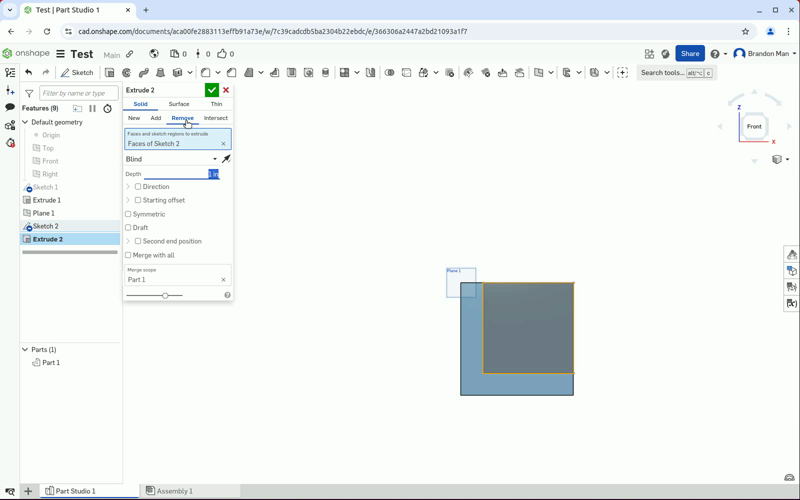
text(18.535)
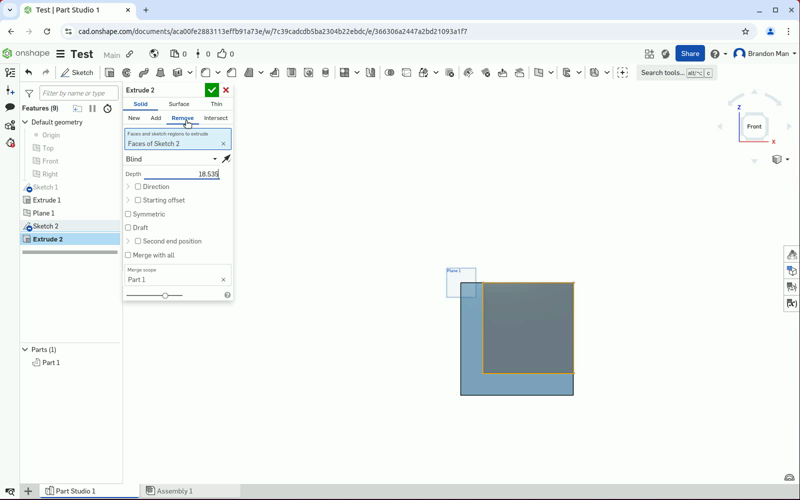
key(tab, 6)
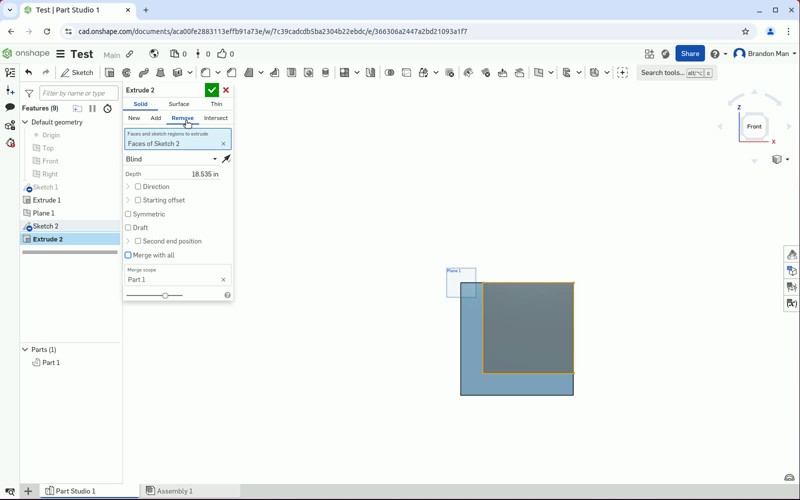
key(space)
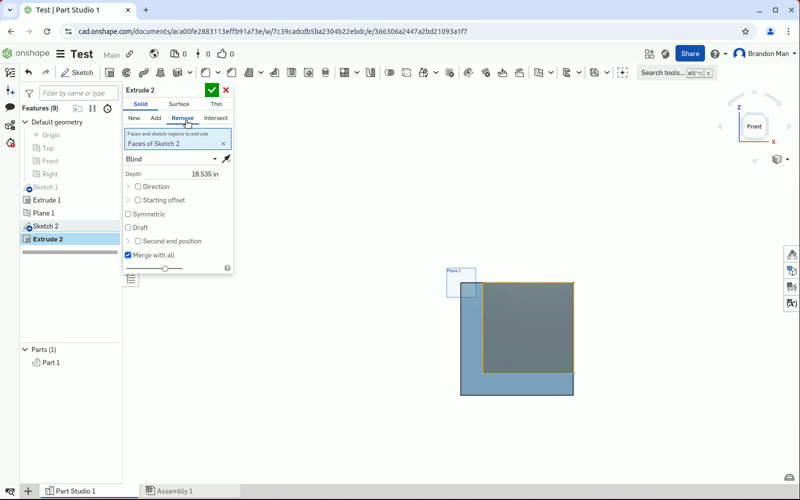
key(enter)
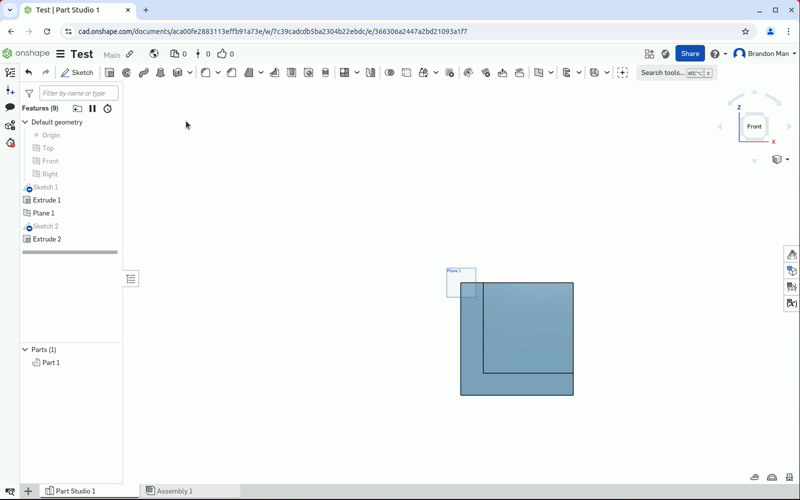
key(shift+h)
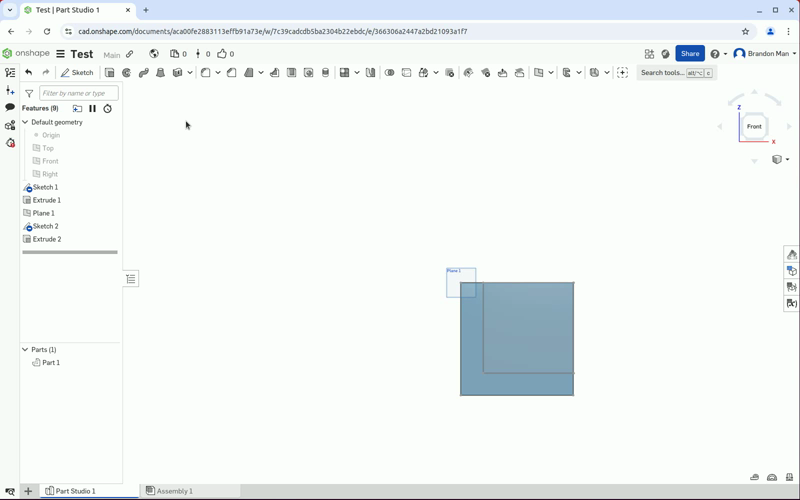
key(shift+h)
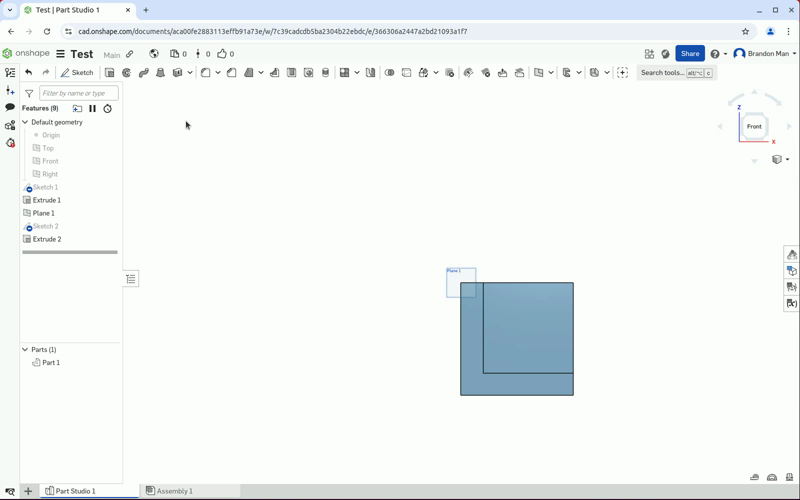
mouse_move(73, 189)
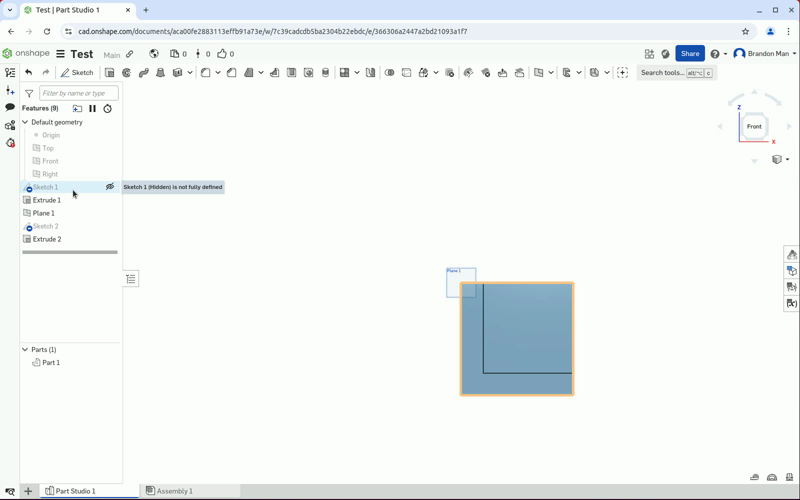
click(73, 189)
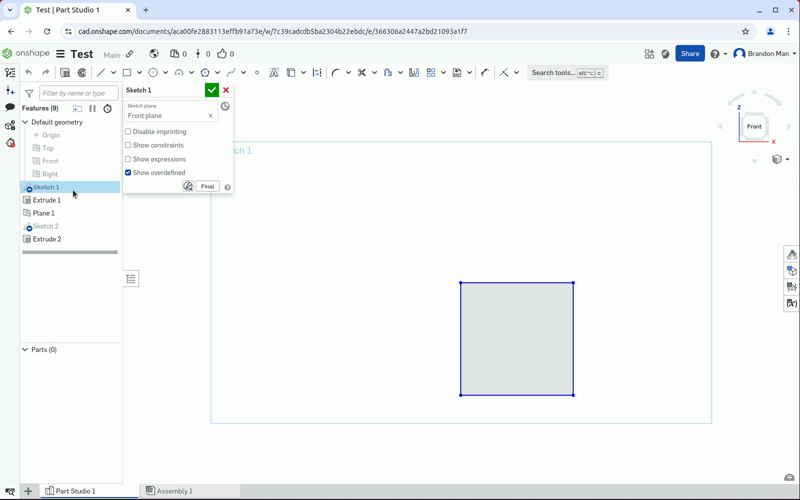
mouse_move(229, 92)
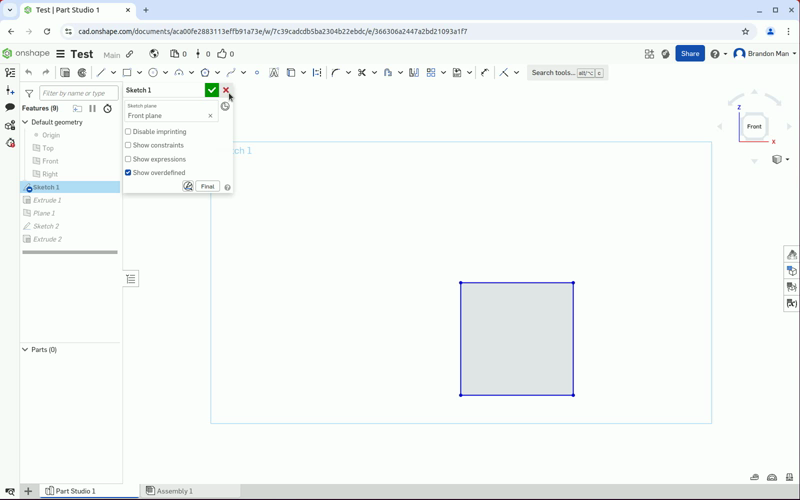
click(229, 92)
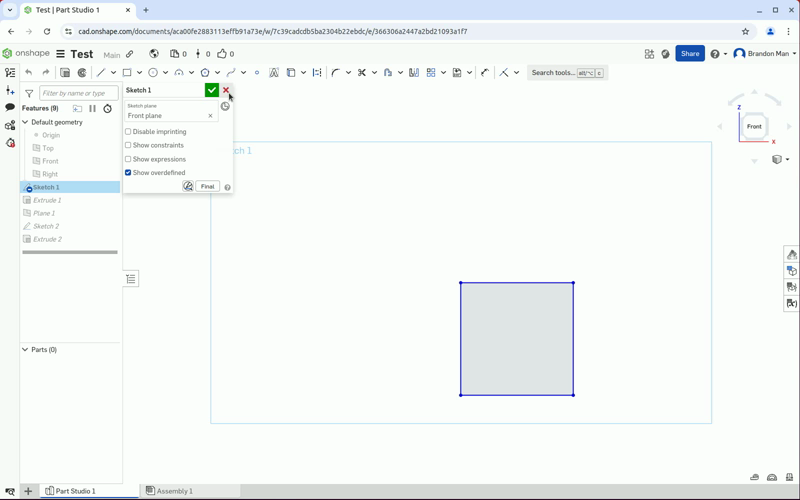
key(shift+s)
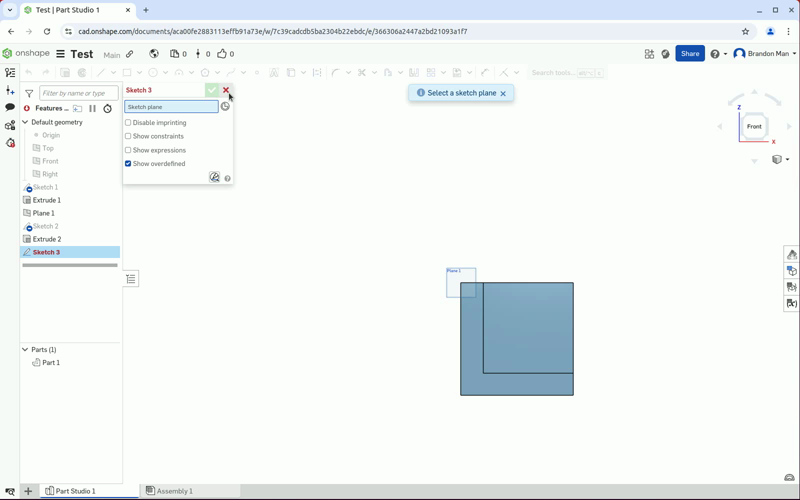
mouse_move(73, 215)
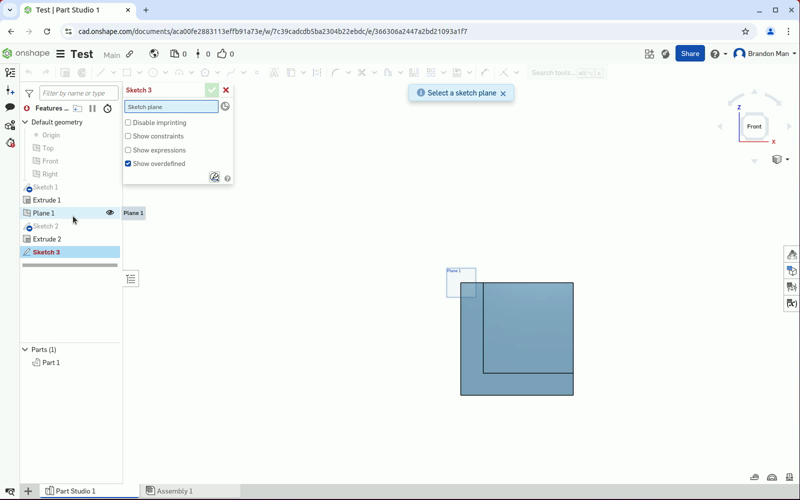
click(73, 215)
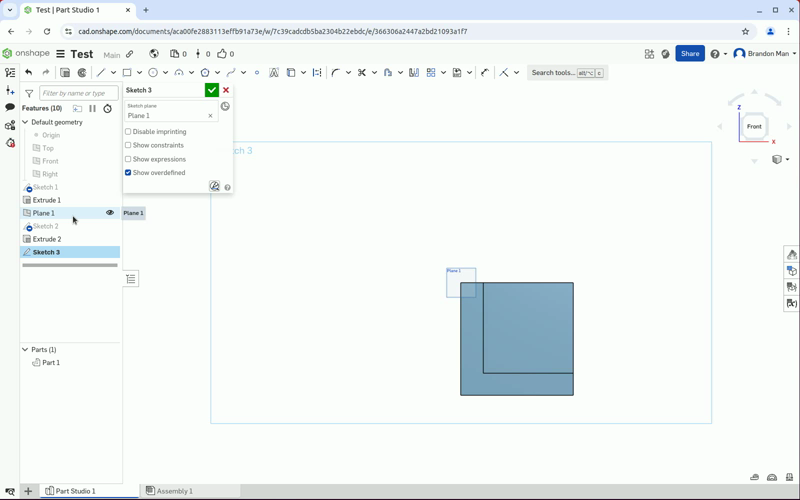
mouse_move(73, 352)
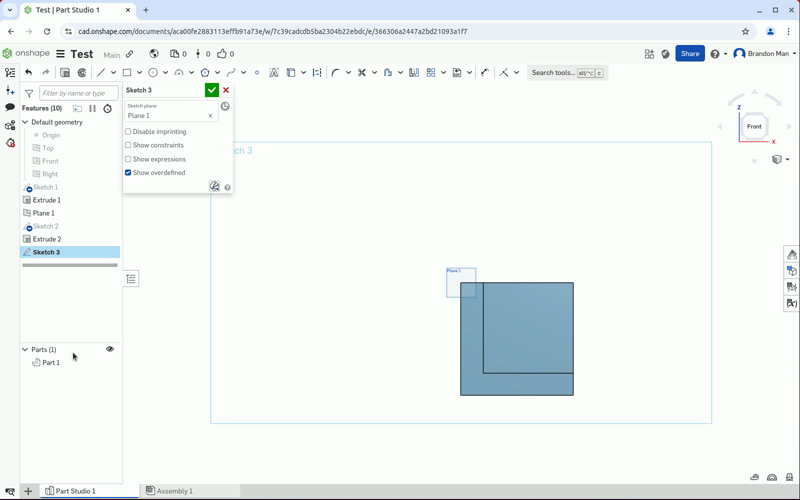
key(y)
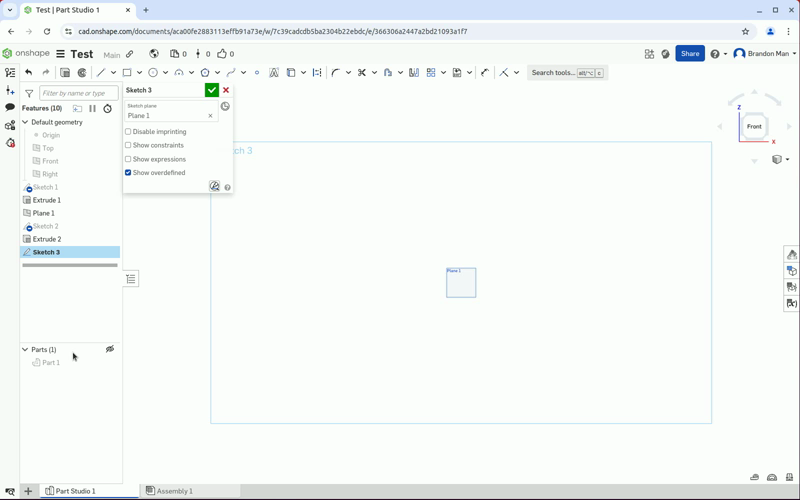
key(l)
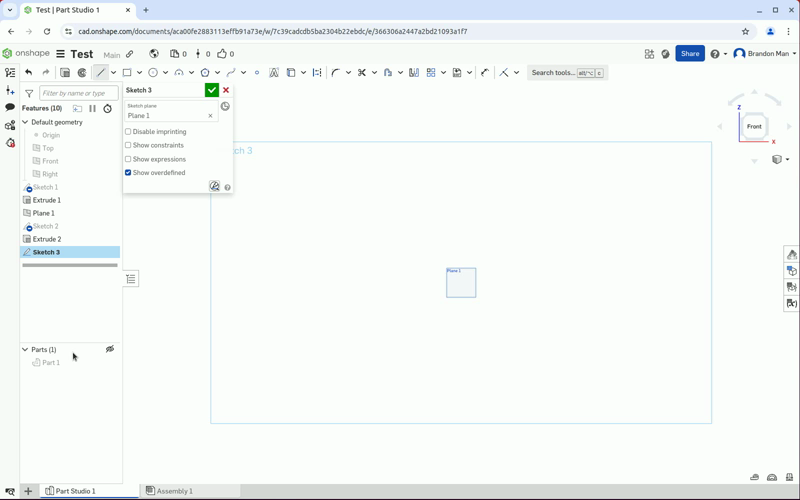
key_down(shift)
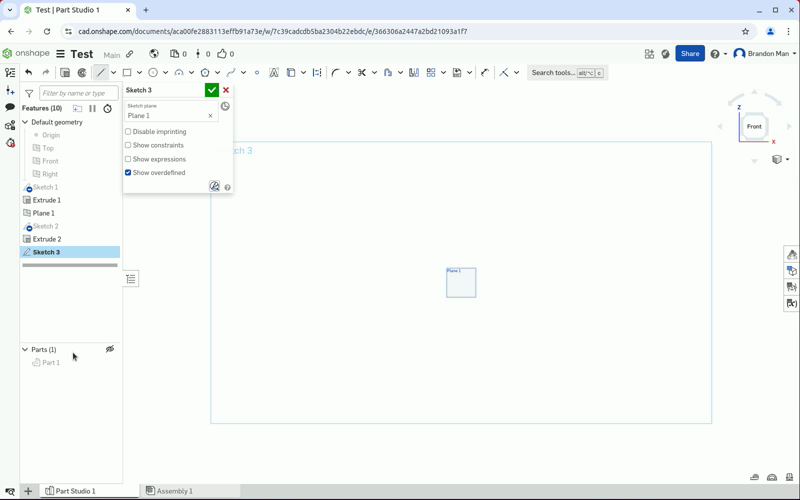
mouse_move(551, 395)
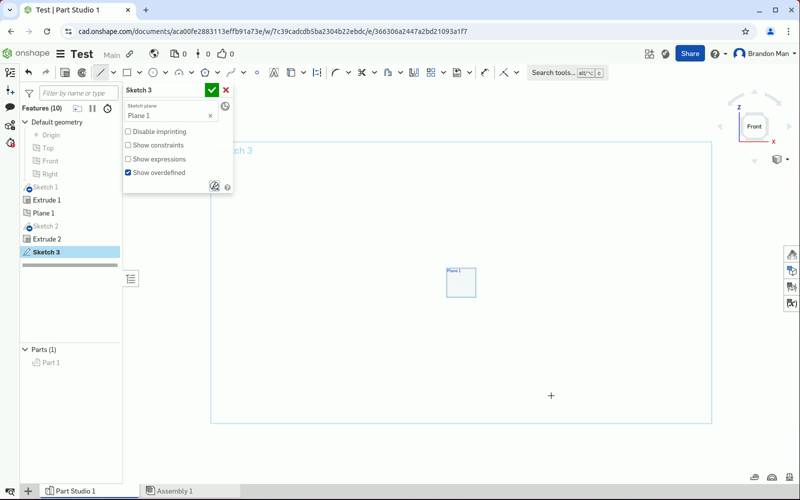
click(551, 395)
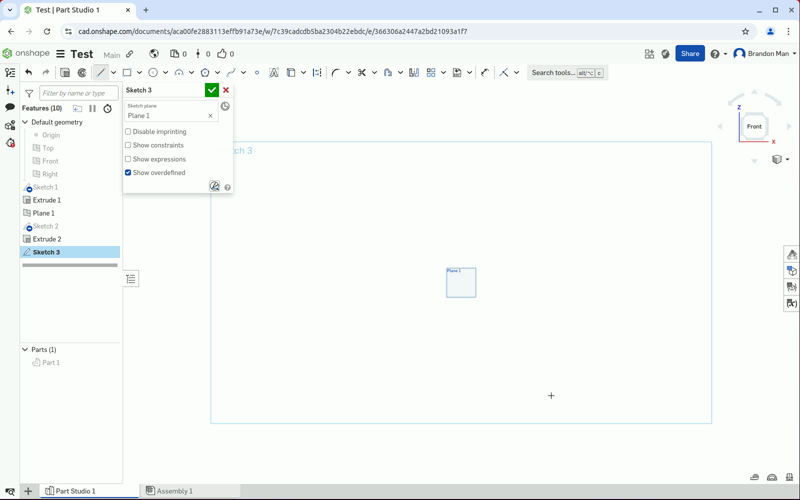
key_up(shift)
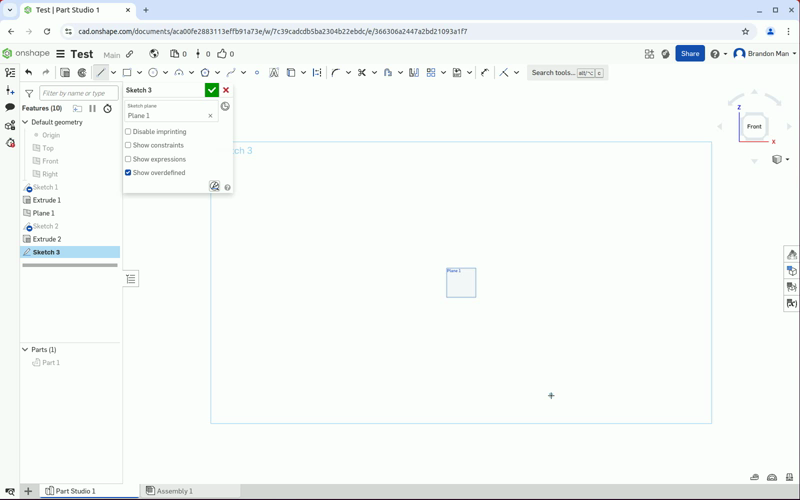
key_down(shift)
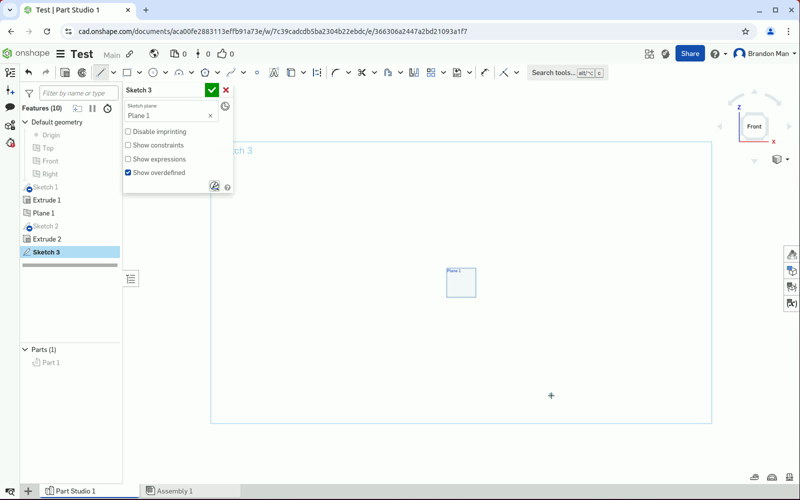
mouse_move(581, 395)
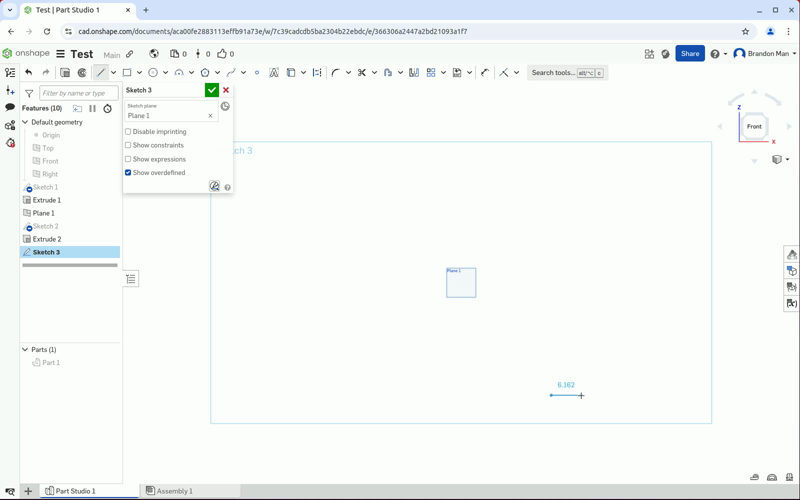
mouse_move(574, 395)
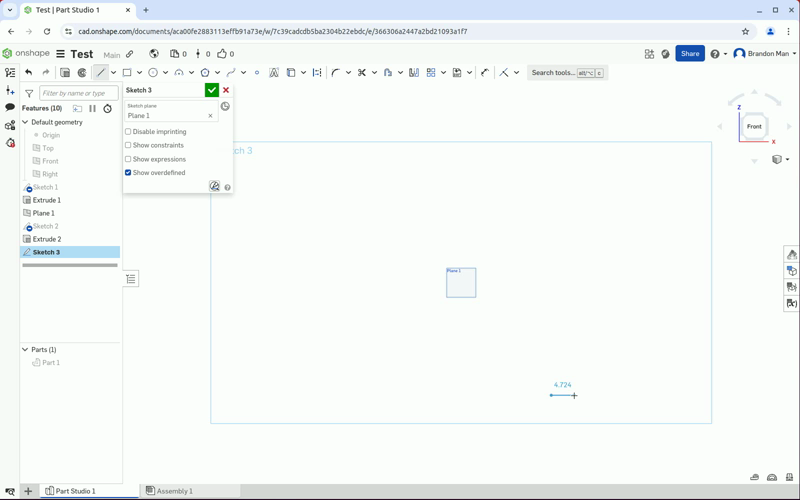
click(574, 395)
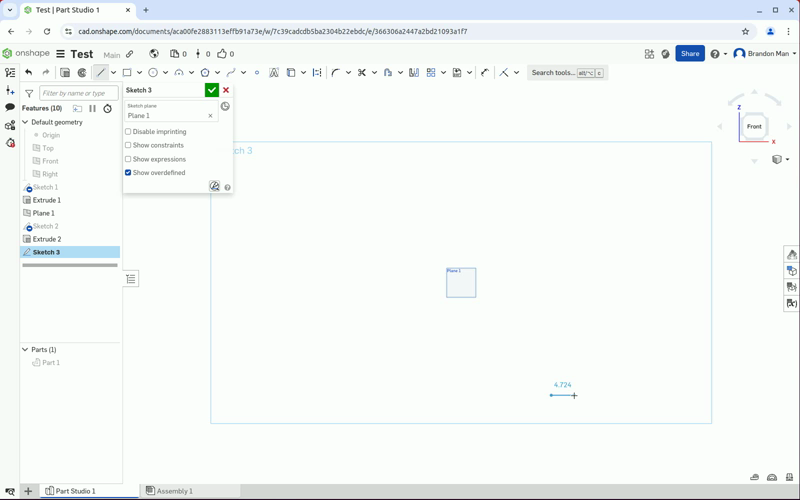
key_up(shift)
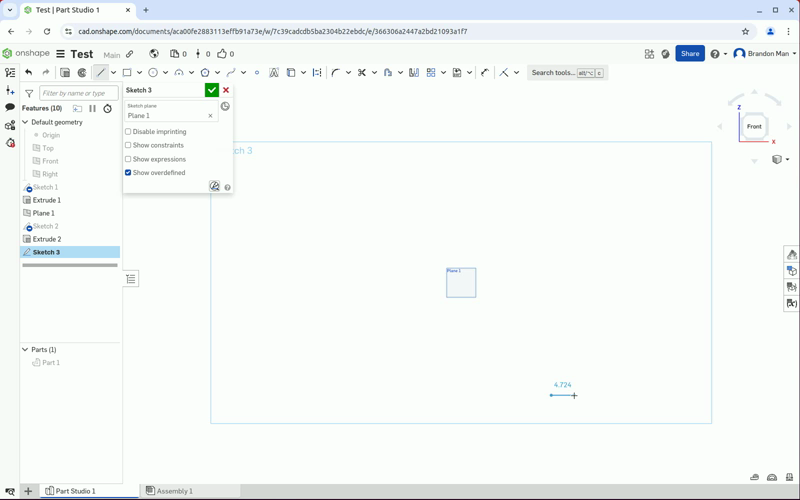
key_down(shift)
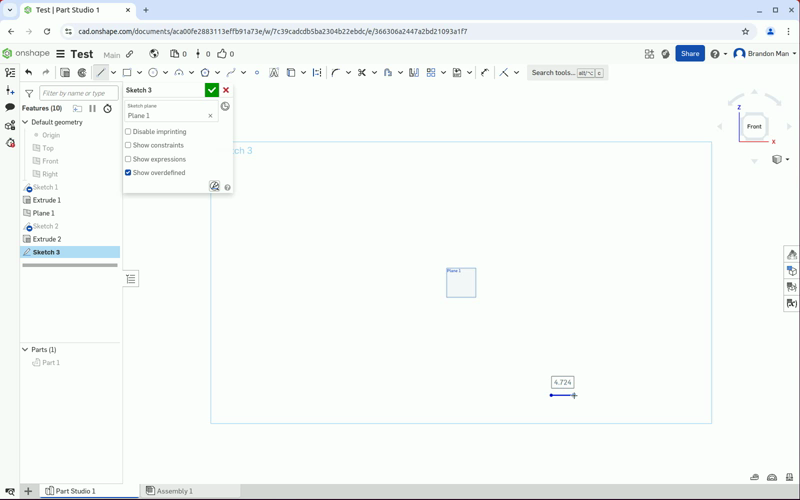
mouse_move(589, 395)
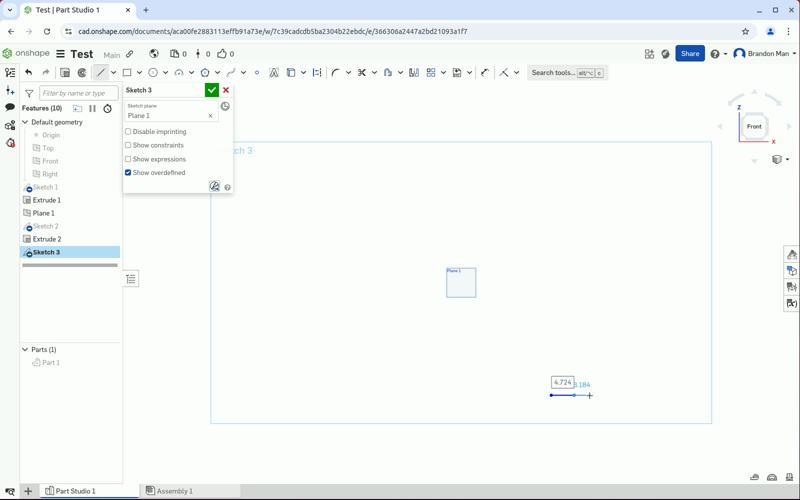
mouse_move(574, 372)
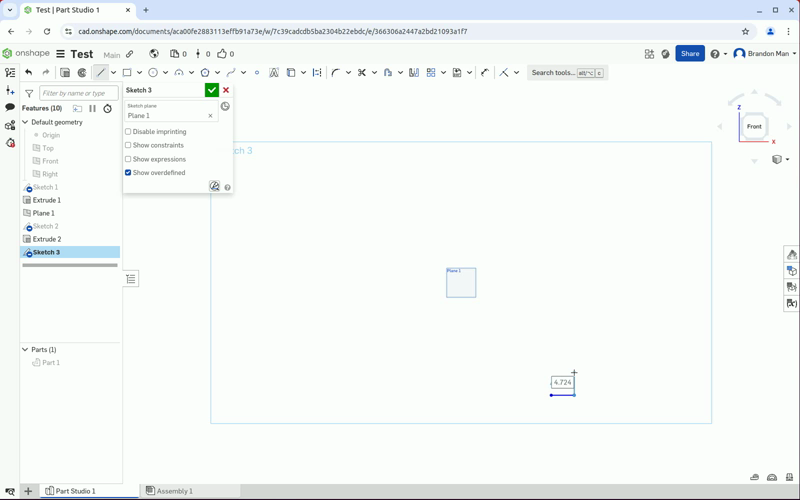
click(574, 372)
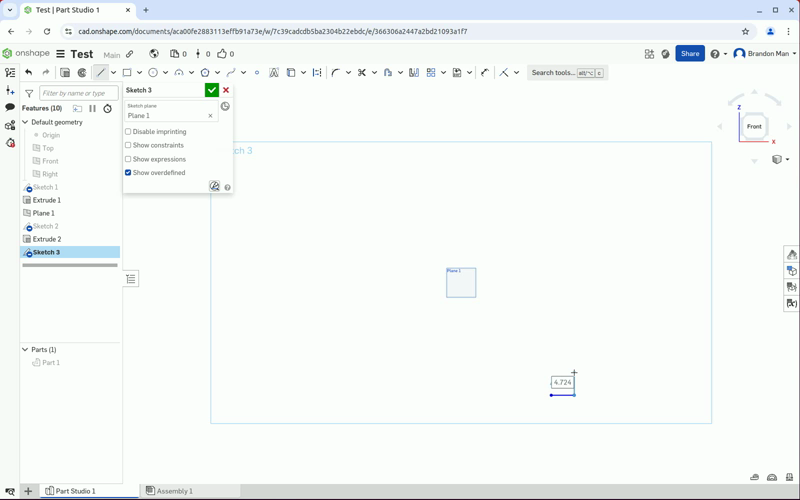
key_up(shift)
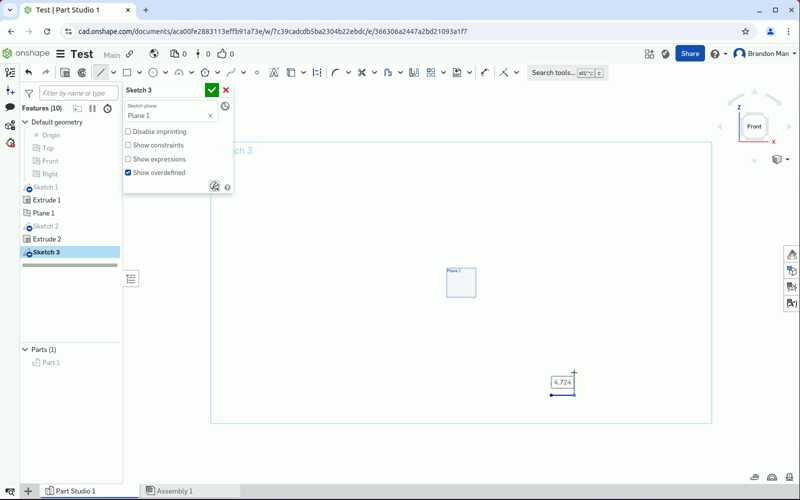
key_down(shift)
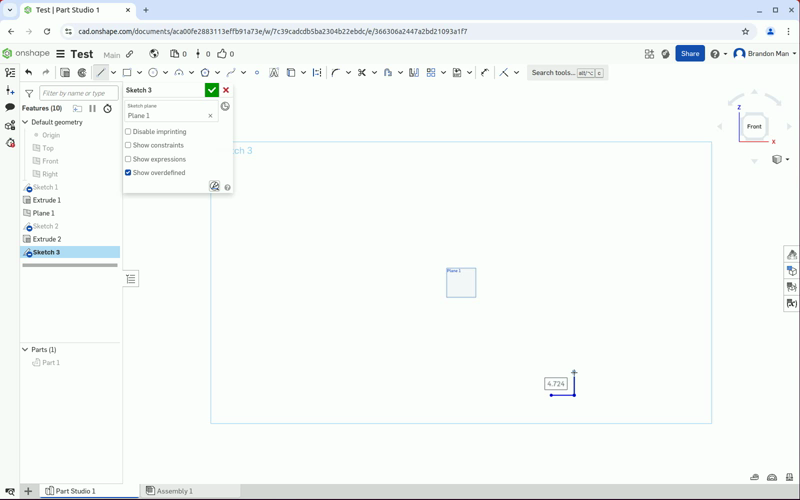
mouse_move(589, 372)
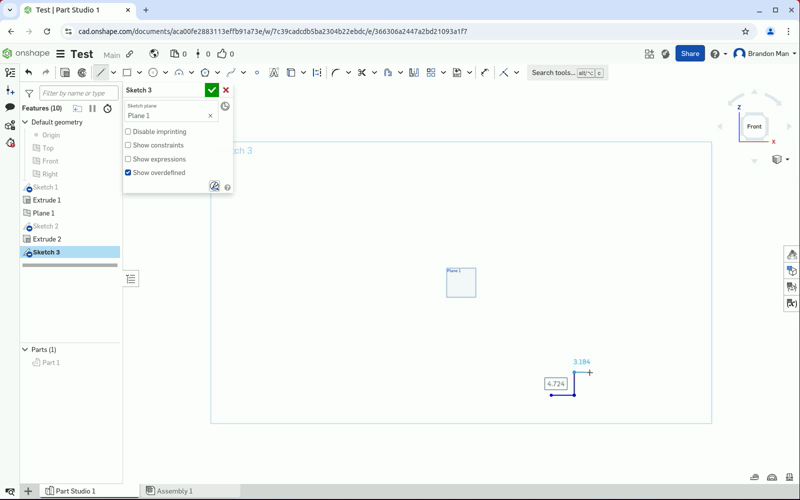
mouse_move(551, 372)
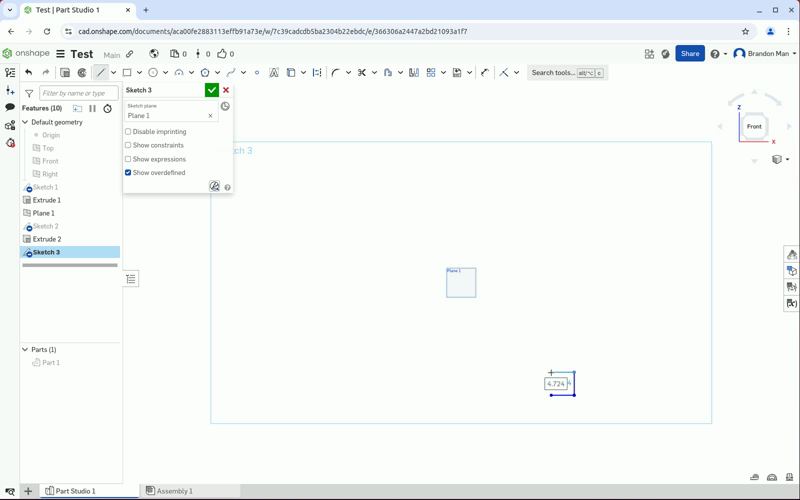
click(551, 372)
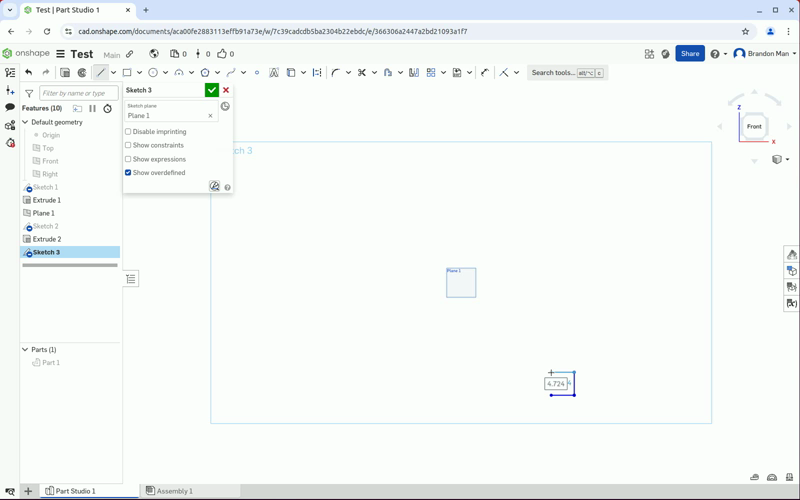
key_up(shift)
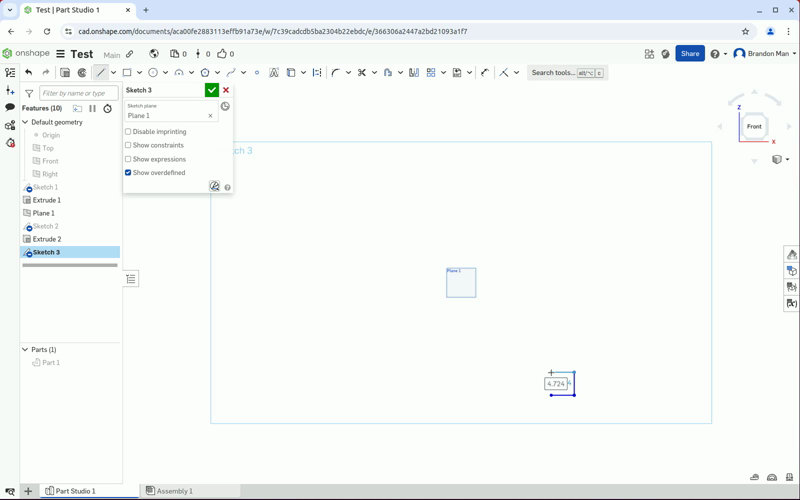
mouse_move(581, 372)
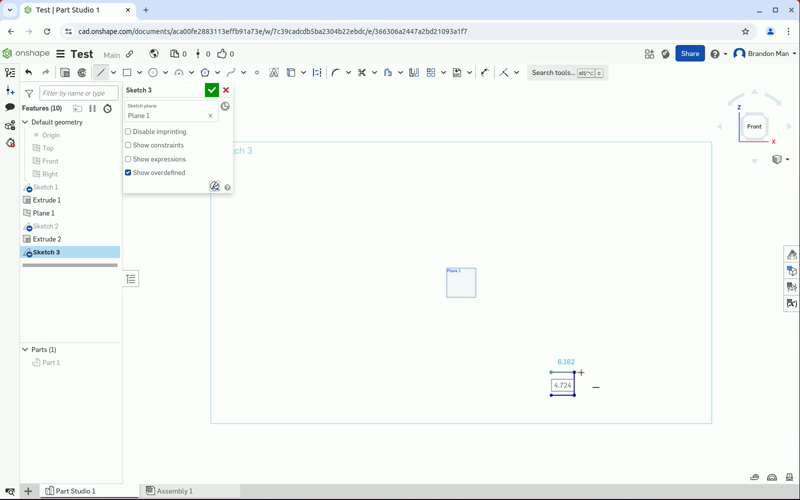
key_down(shift)
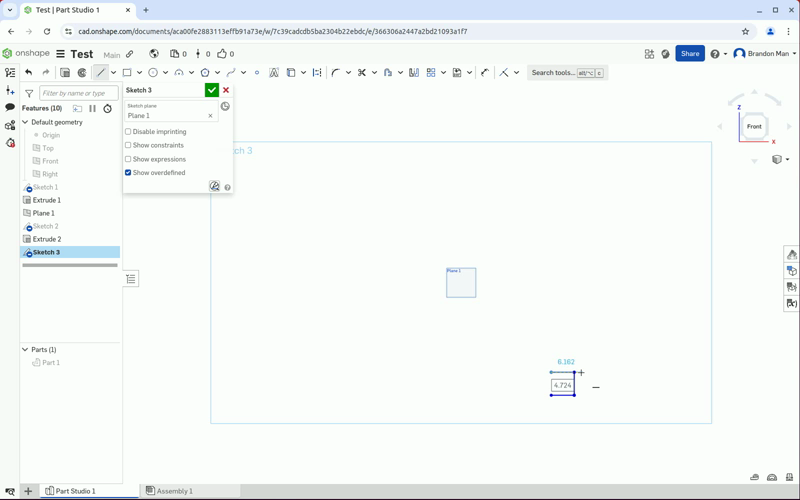
mouse_move(551, 395)
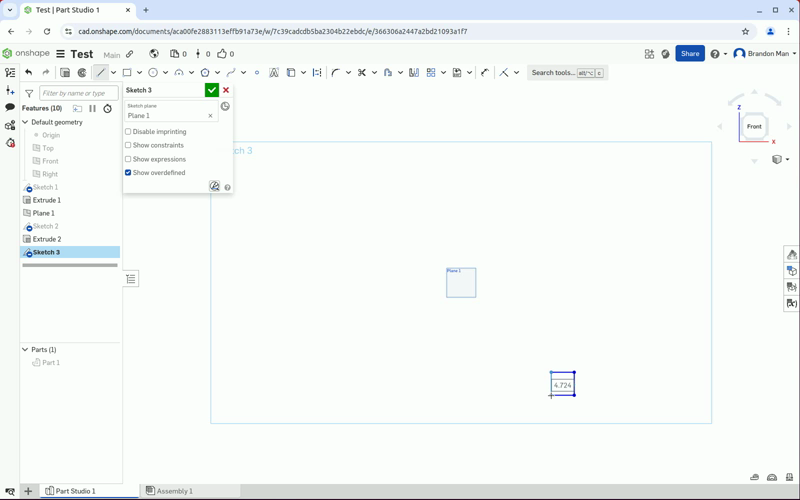
key_up(shift)
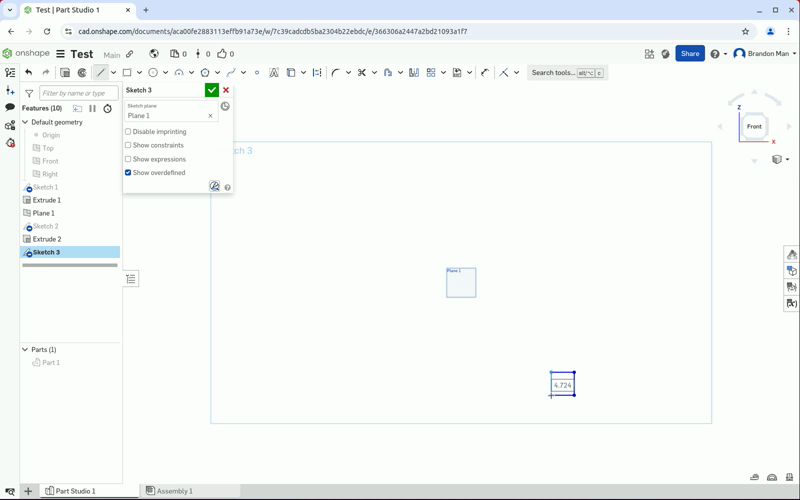
click(551, 395)
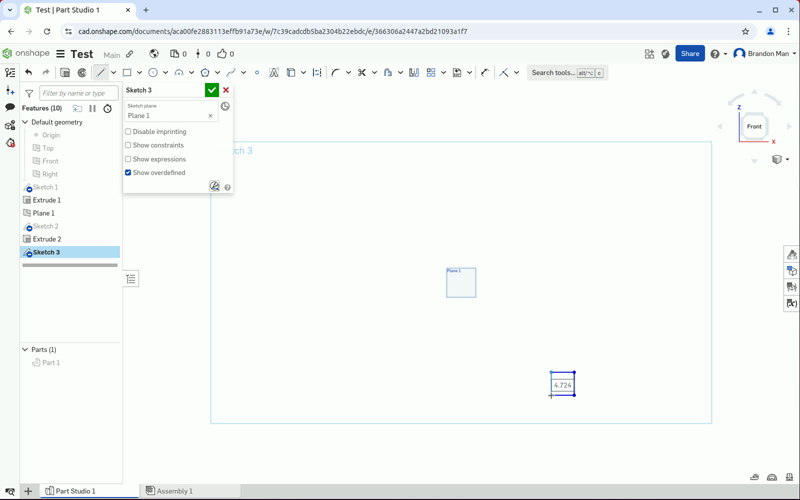
key(esc)
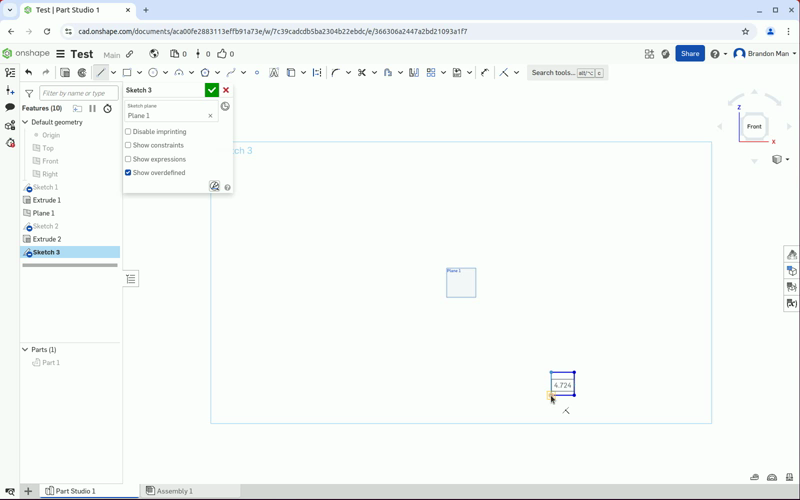
mouse_move(557, 381)
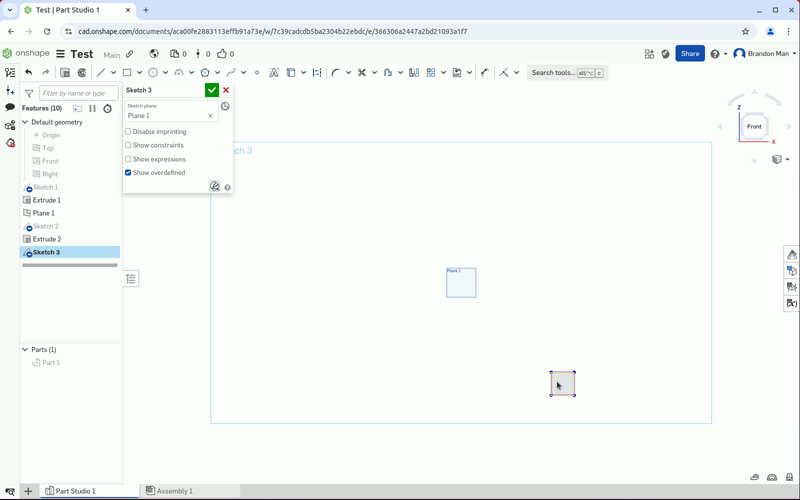
scroll(6)
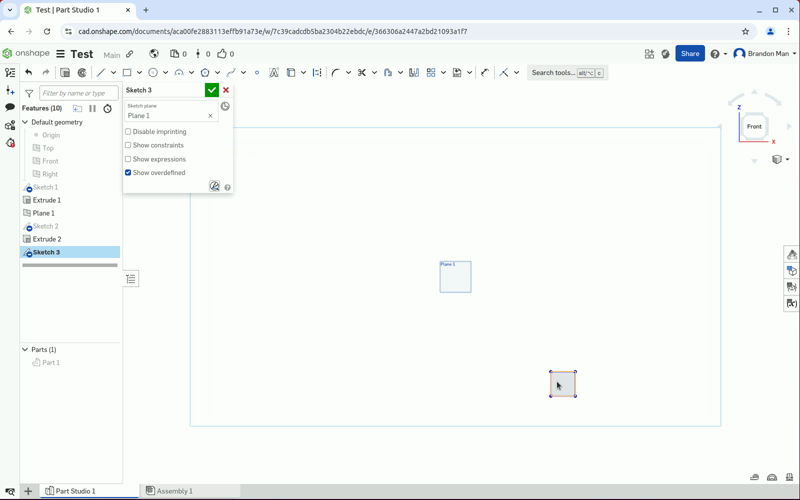
scroll(6)
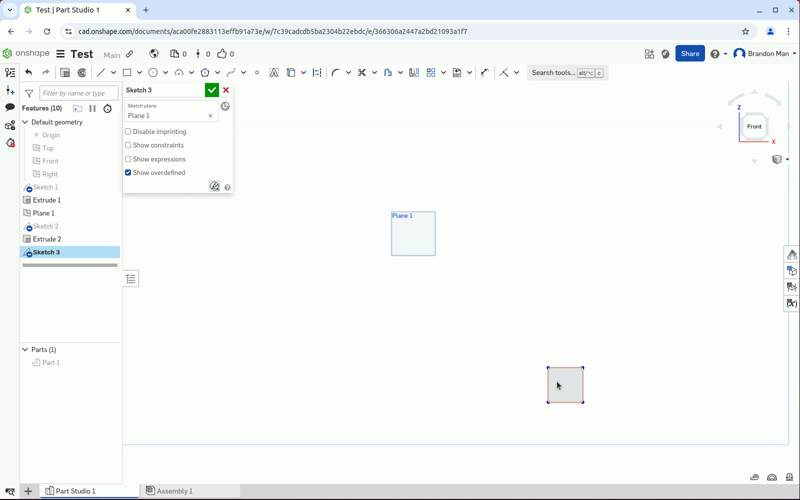
scroll(6)
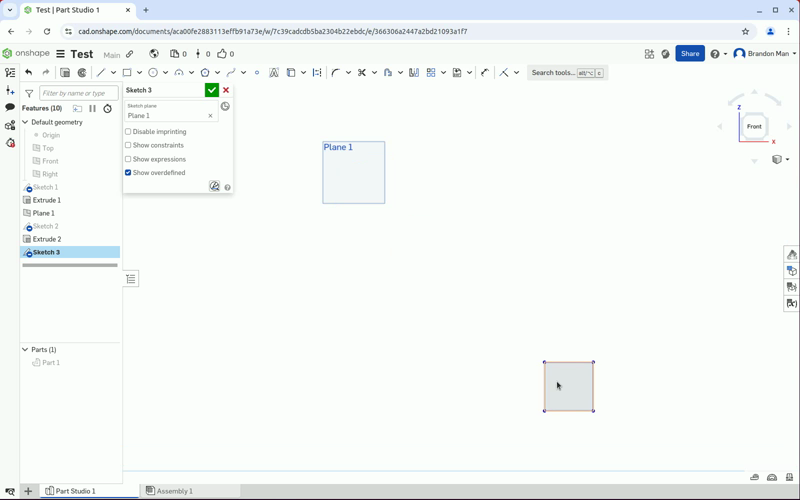
scroll(6)
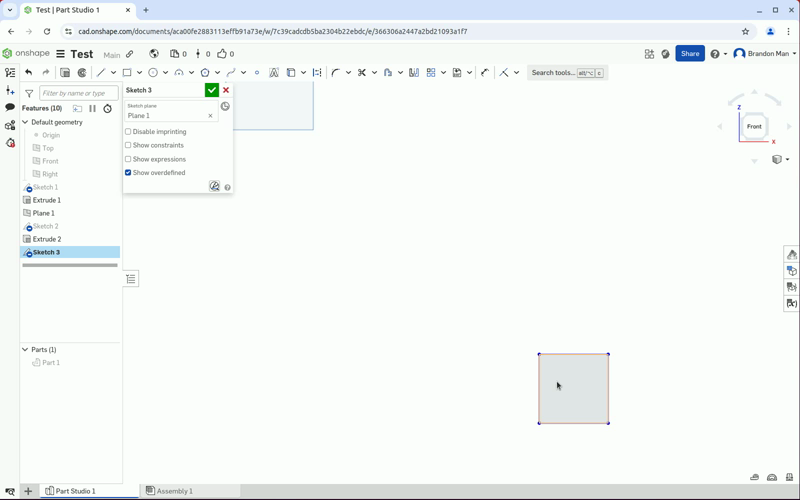
scroll(6)
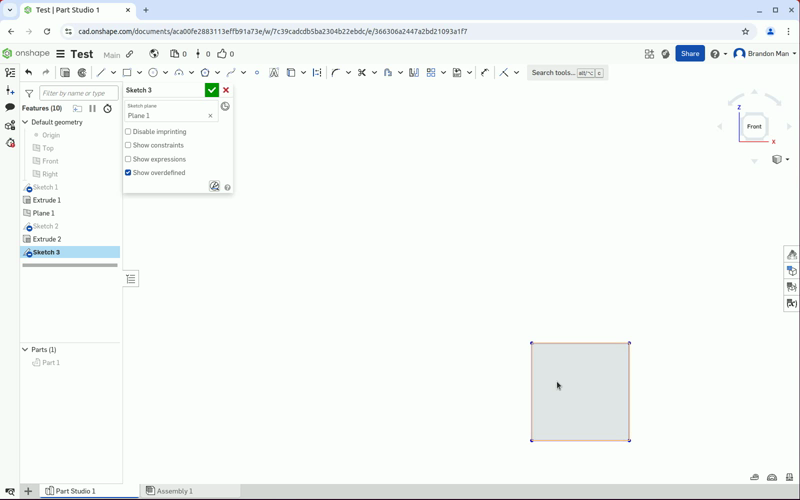
scroll(6)
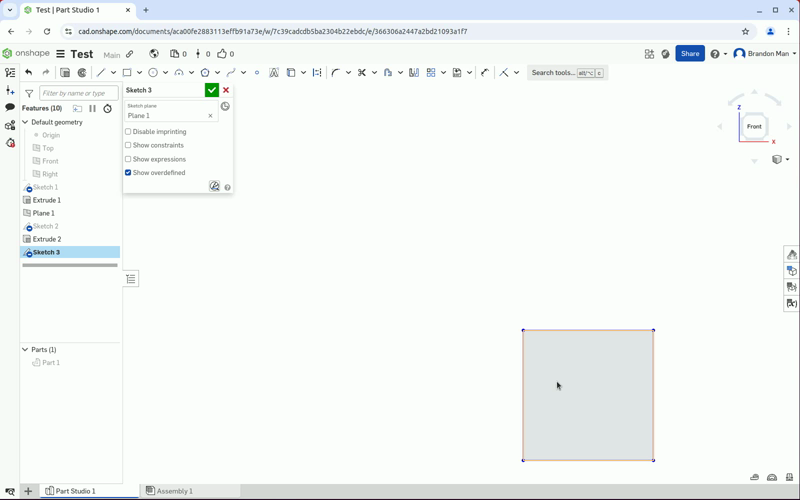
scroll(6)
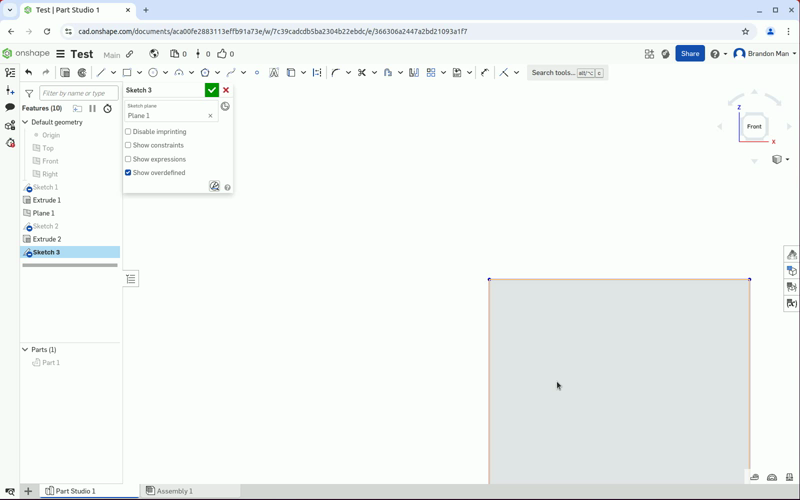
click(557, 381)
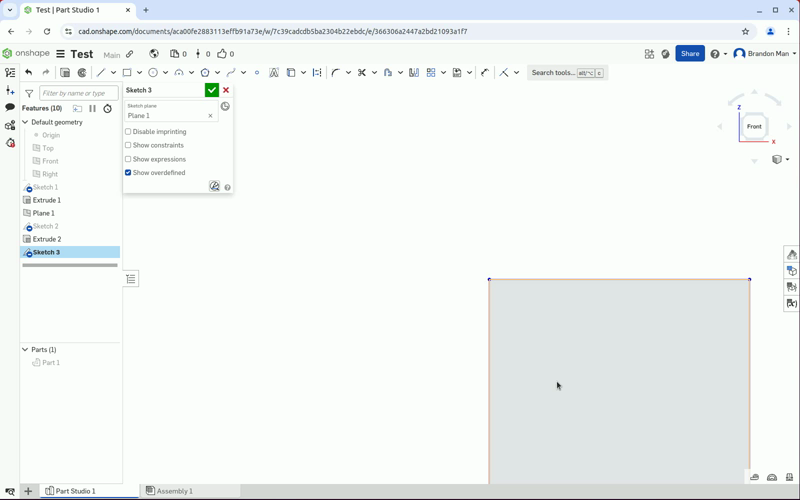
scroll(-6)
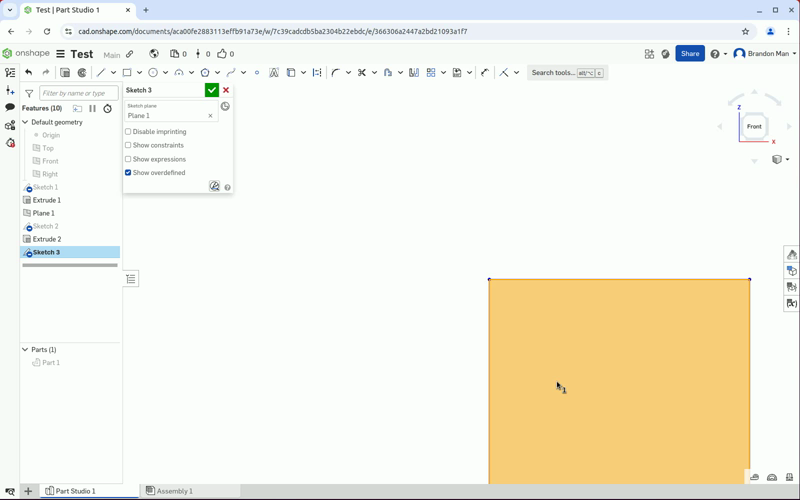
scroll(-6)
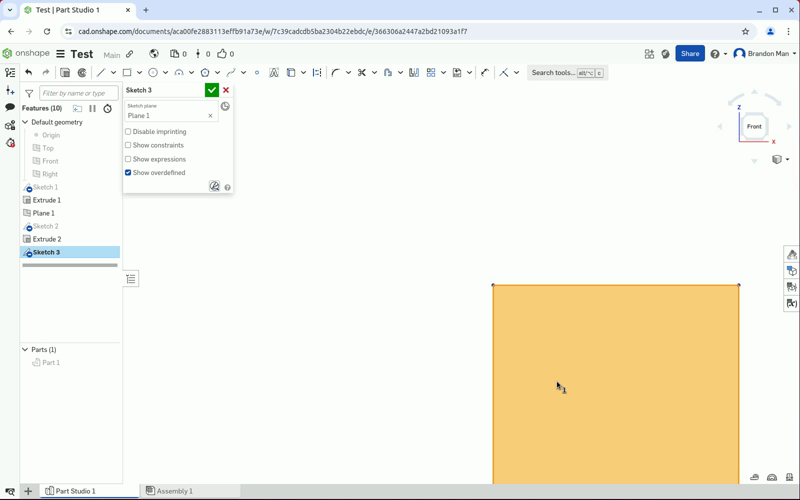
scroll(-6)
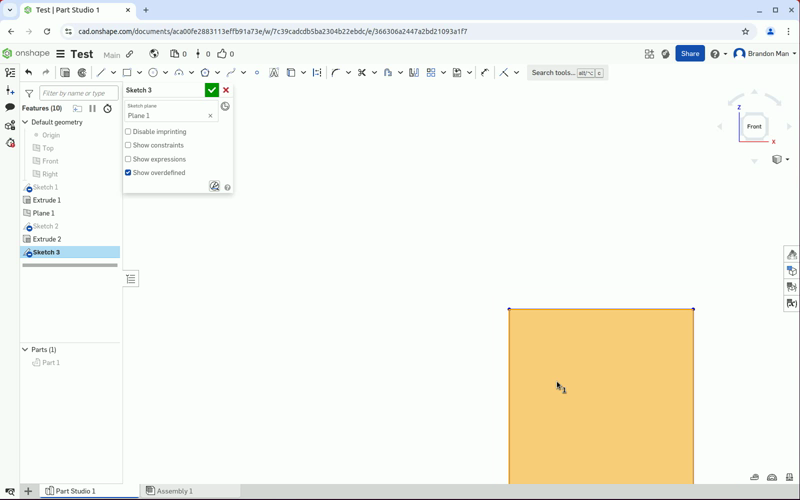
scroll(-6)
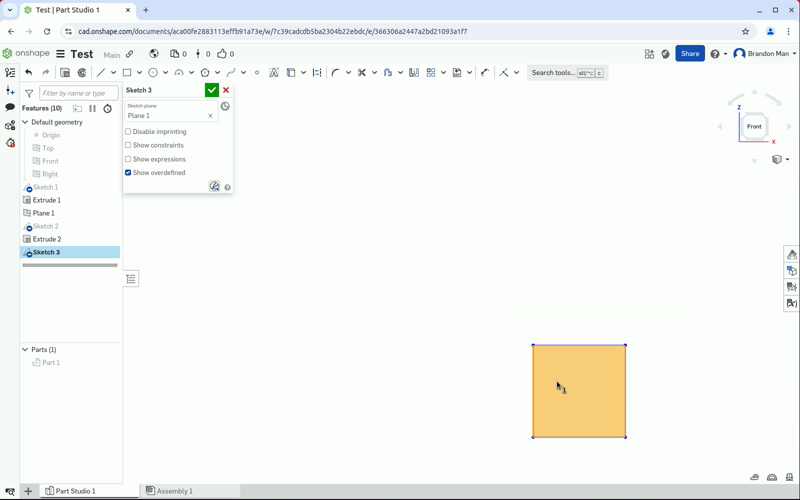
scroll(-6)
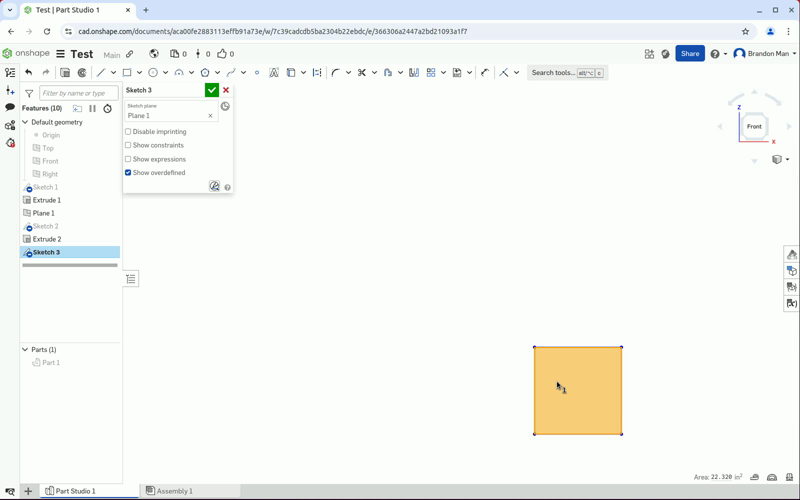
scroll(-6)
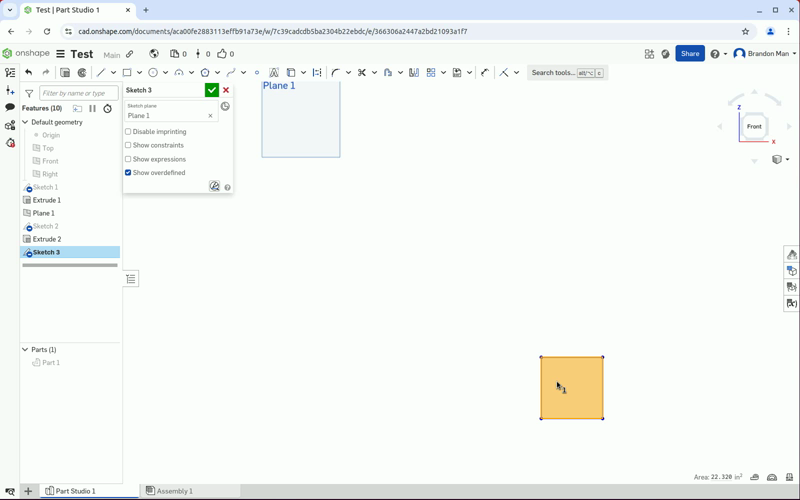
scroll(-6)
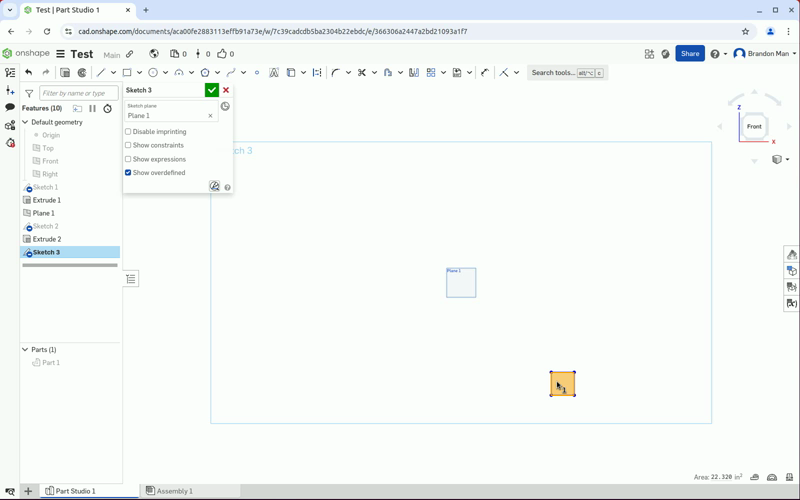
mouse_move(73, 352)
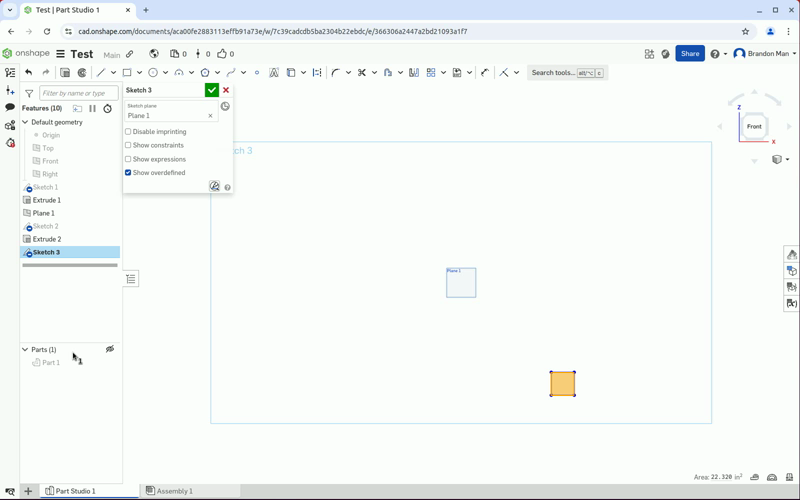
key(shift+y)
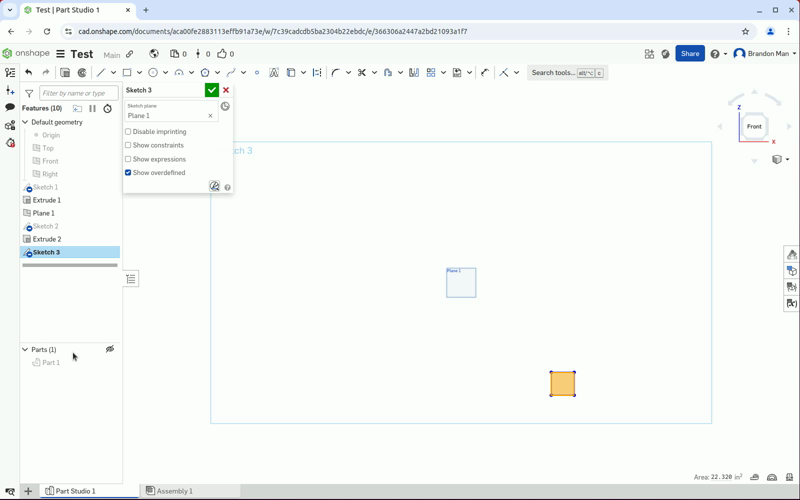
key(shift+e)
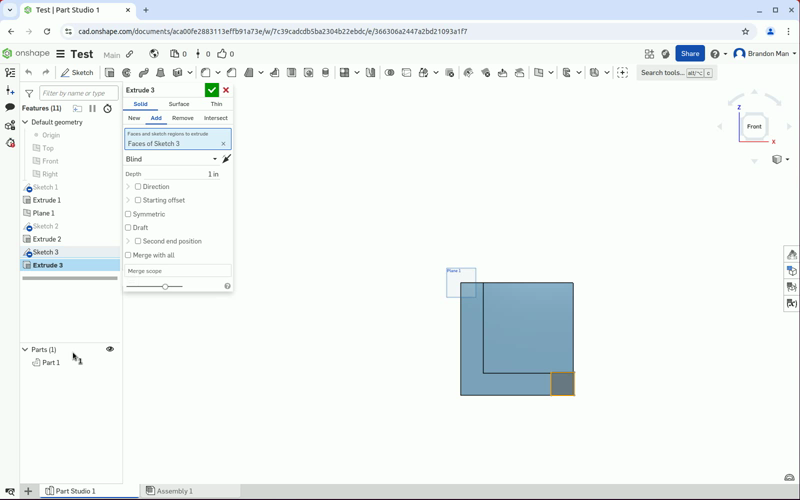
mouse_move(143, 106)
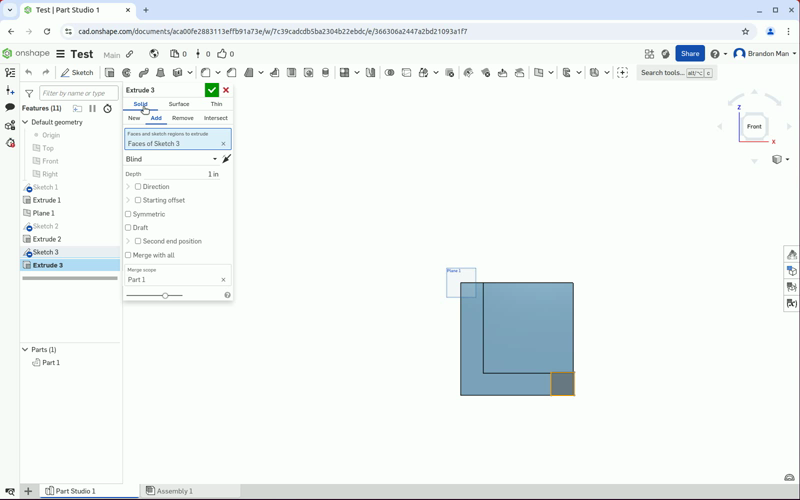
click(143, 106)
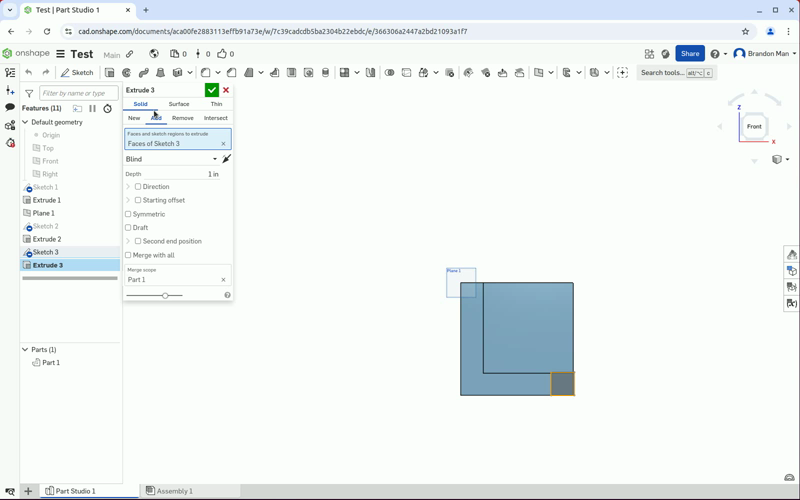
mouse_move(186, 120)
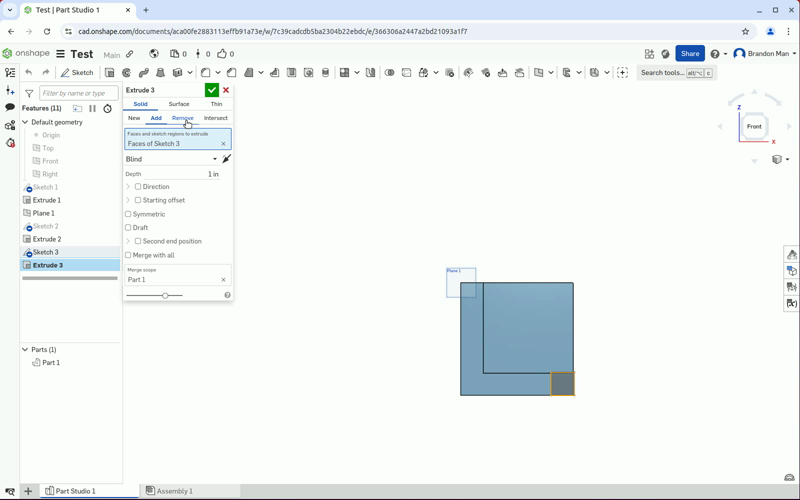
click(186, 120)
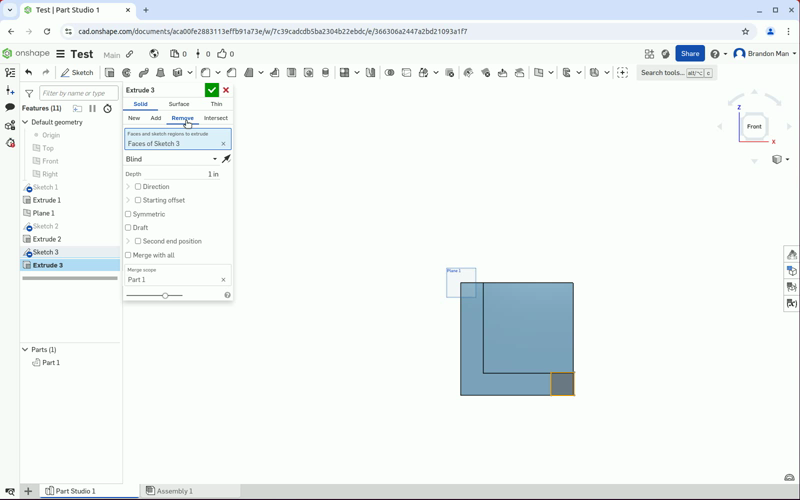
key(tab, 4)
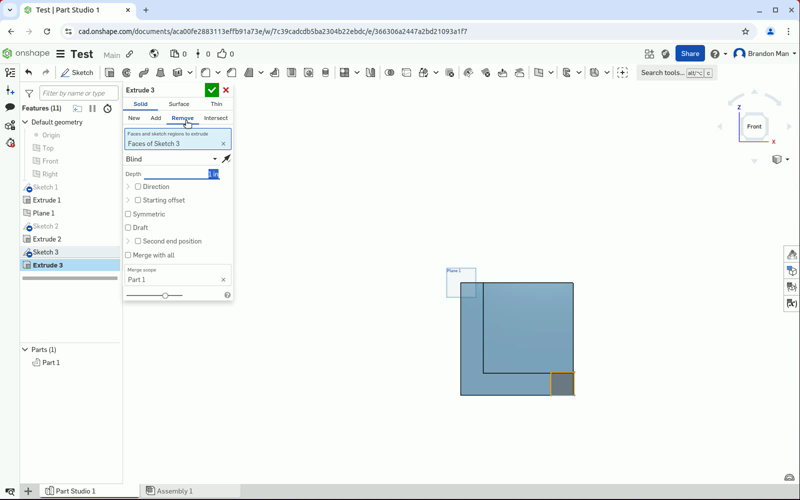
text(4.574)
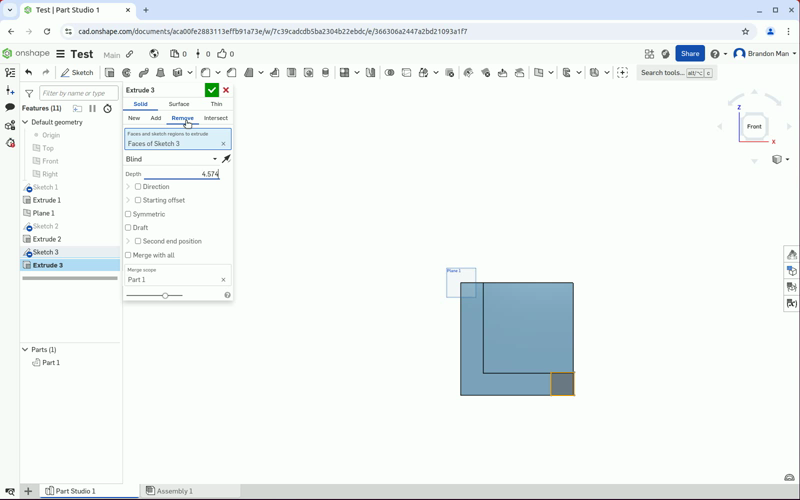
key(tab, 6)
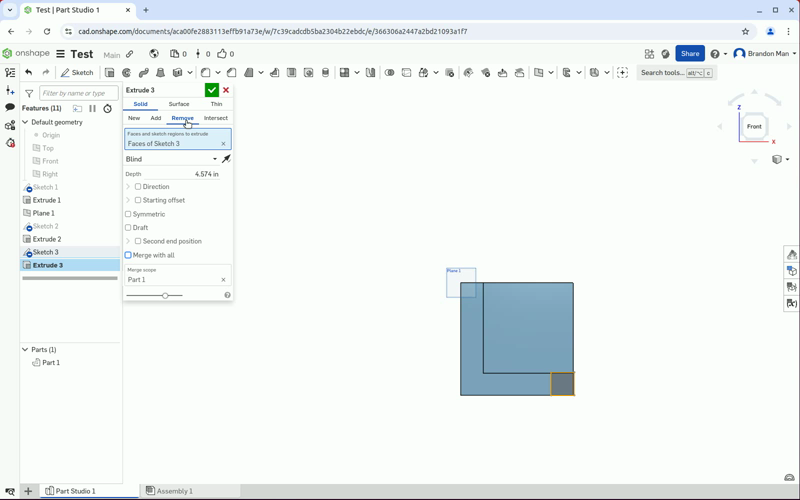
key(space)
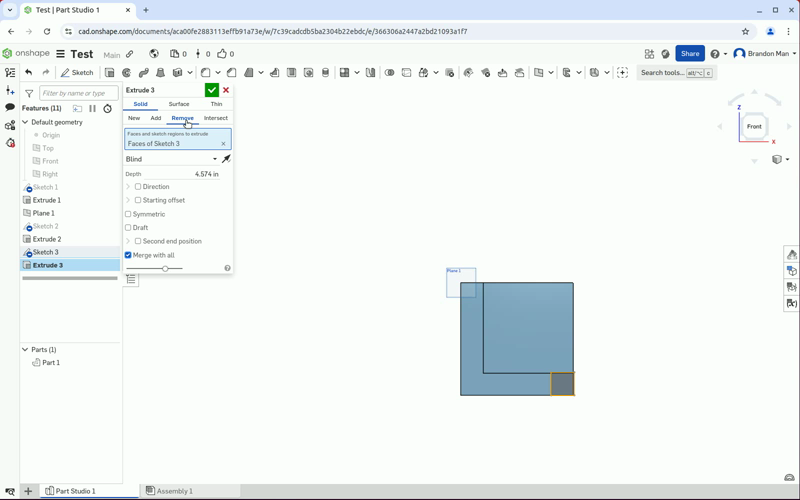
key(enter)
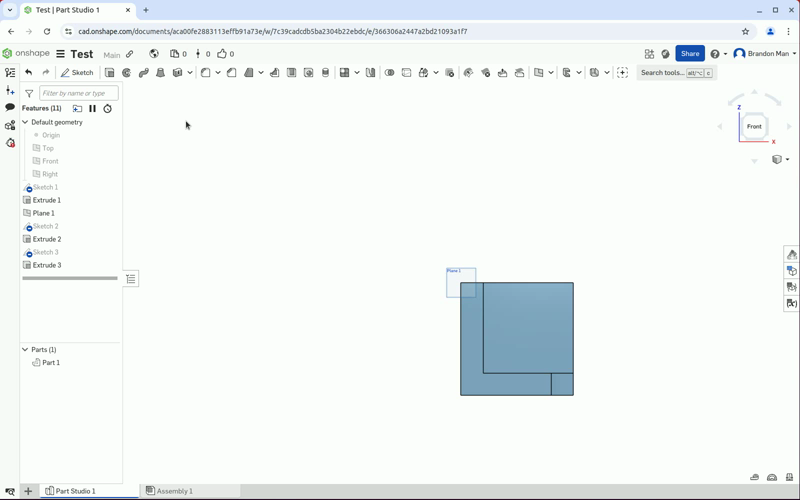
key(shift+h)
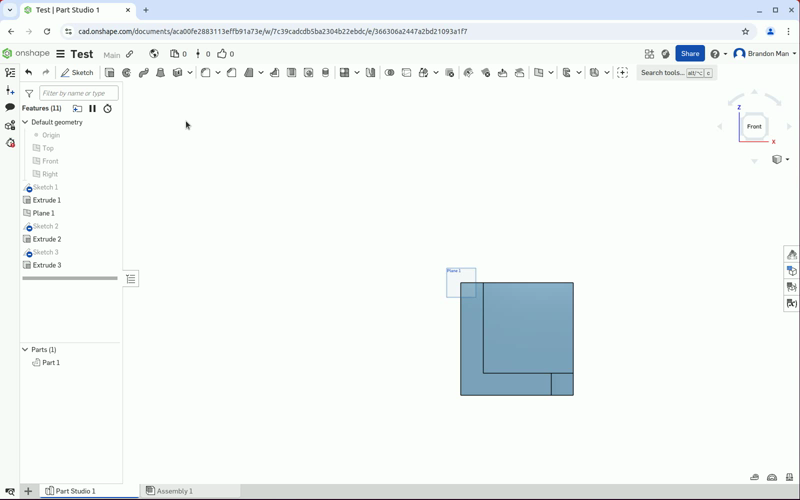
key(shift+h)
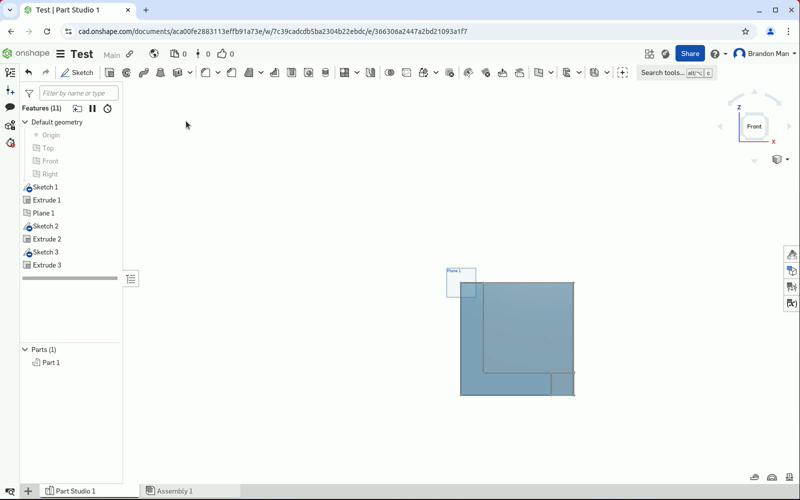
key(shift+7)
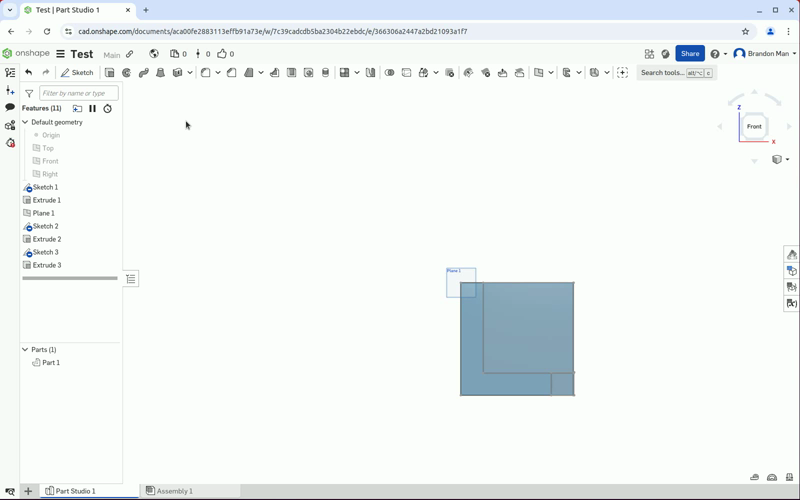
key(left, 2)
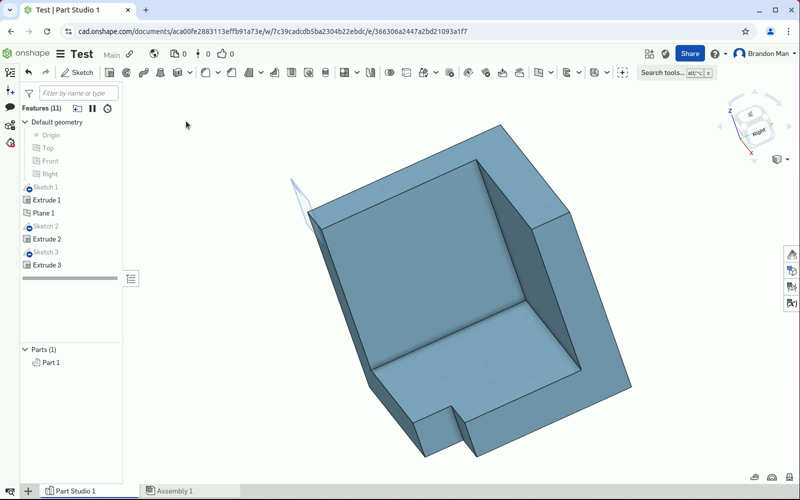
key(down, 2)
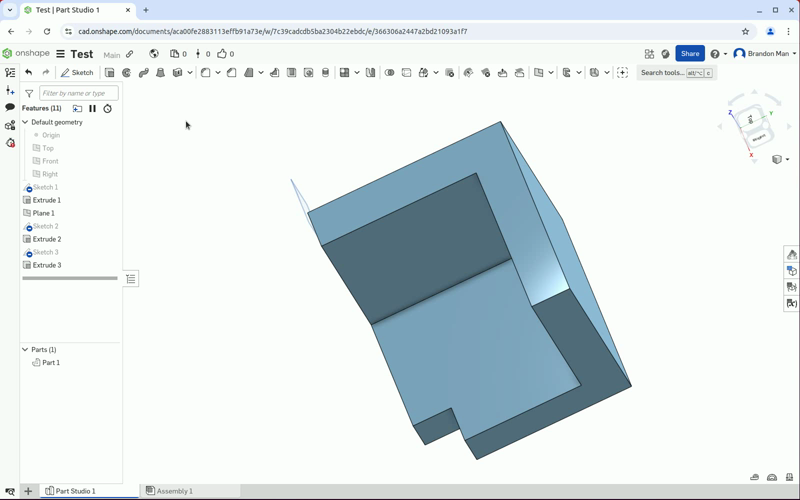
key(up, 2)
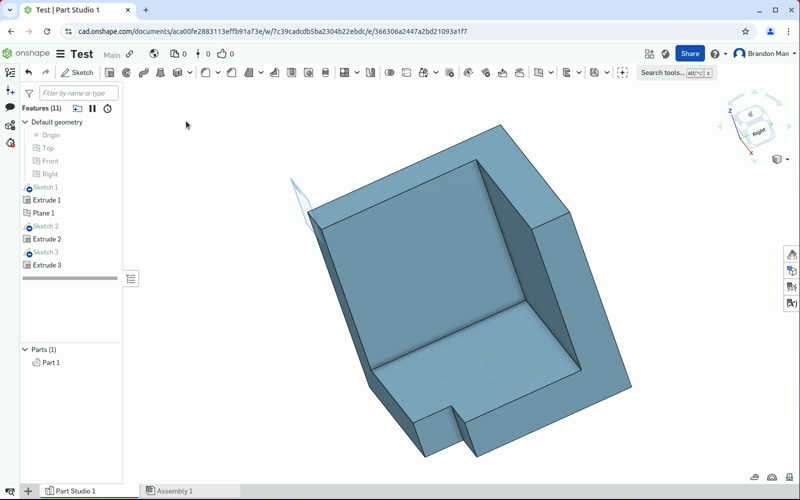
key(right, 2)
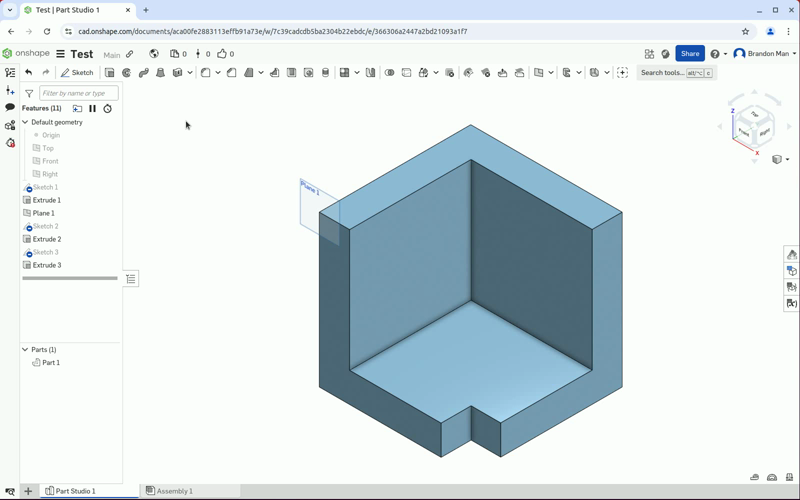
mouse_move(73, 189)
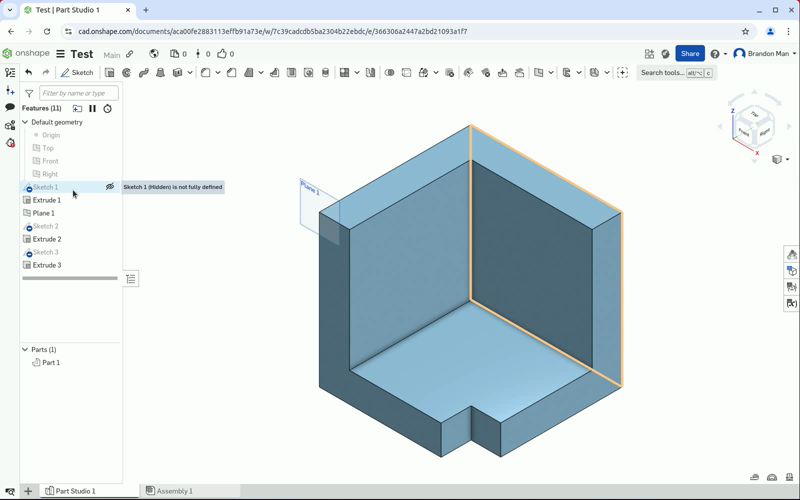
click(73, 189)